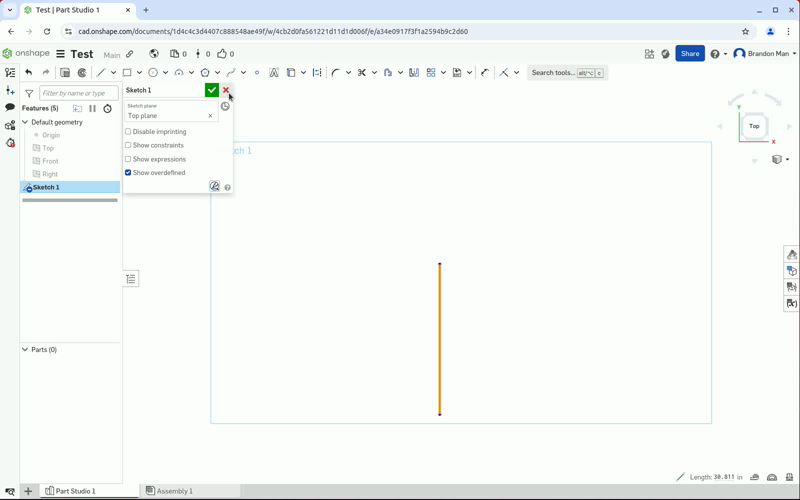
key(shift+h)
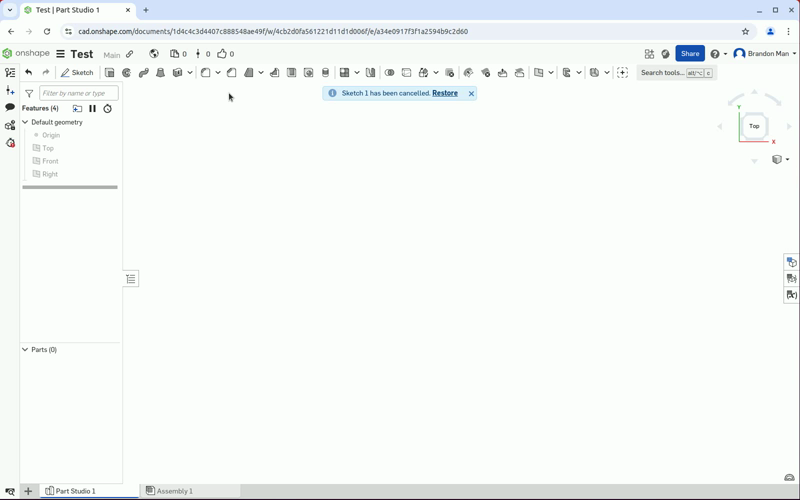
mouse_move(73, 352)
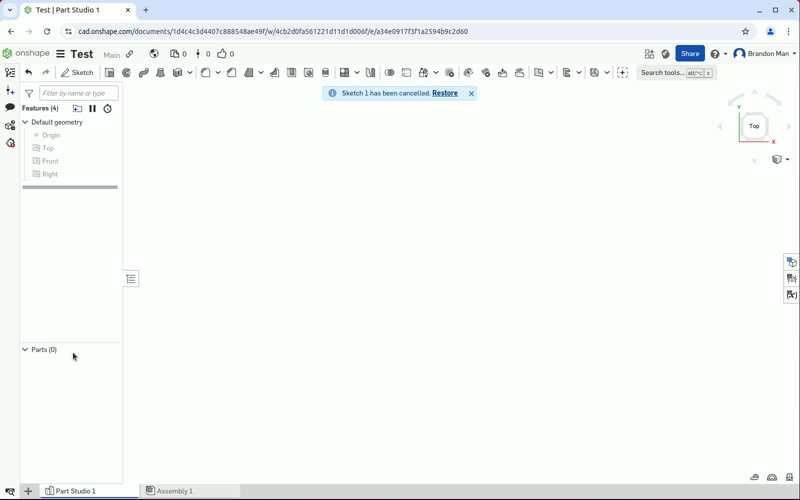
key(y)
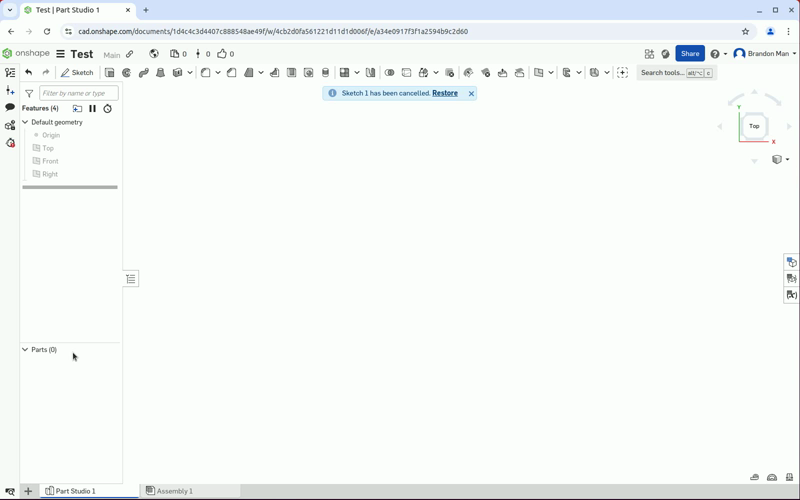
key(shift+p)
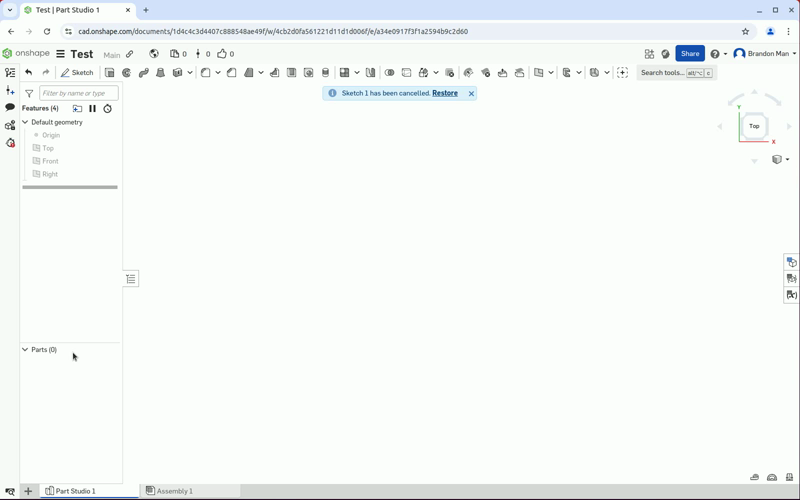
key(space)
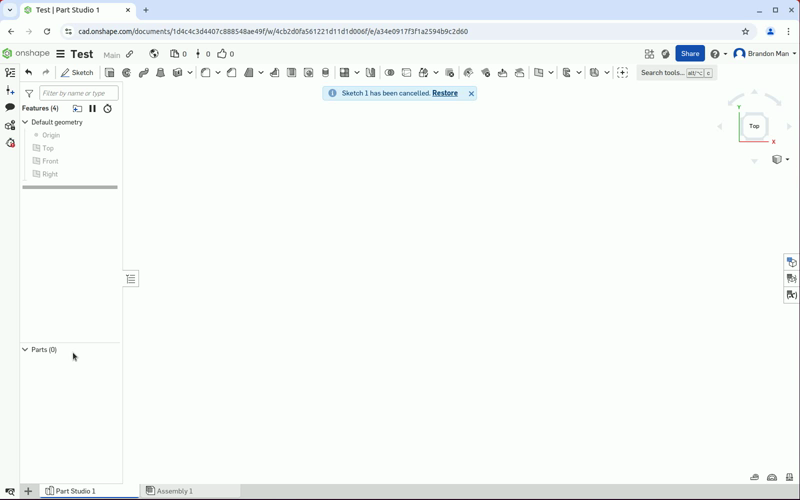
key_down(shift)
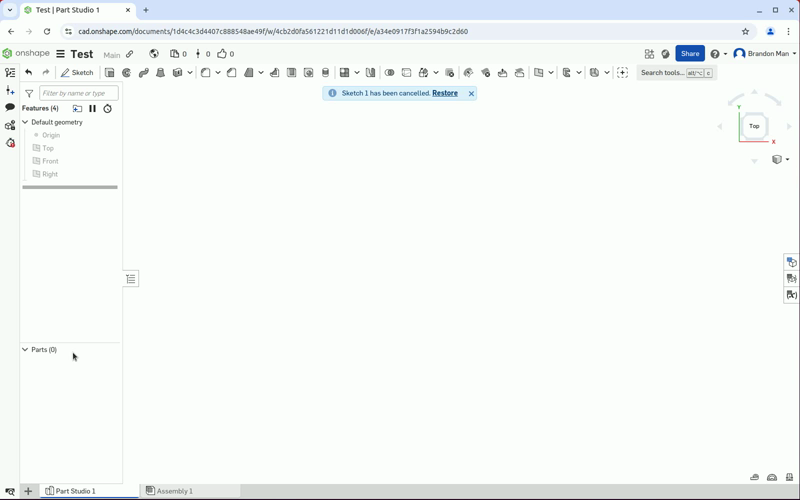
key(up)
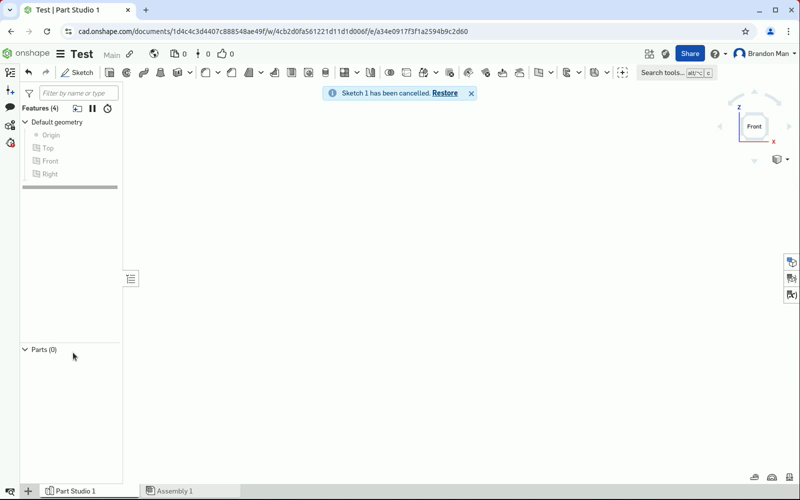
key_up(shift)
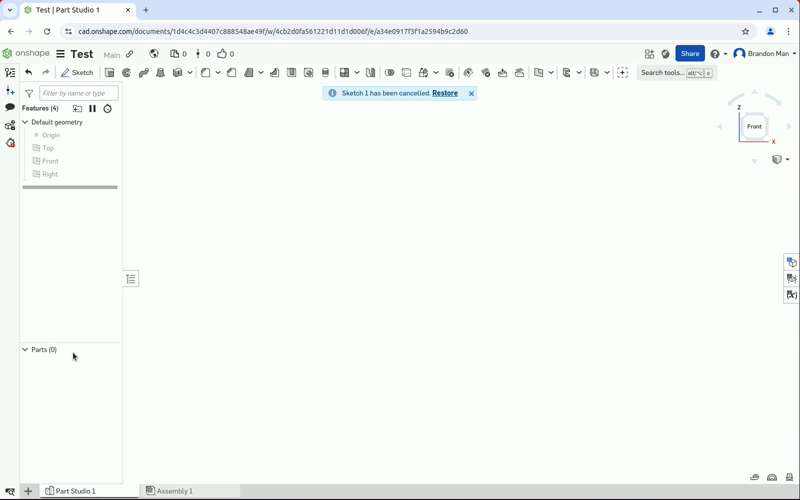
mouse_move(73, 352)
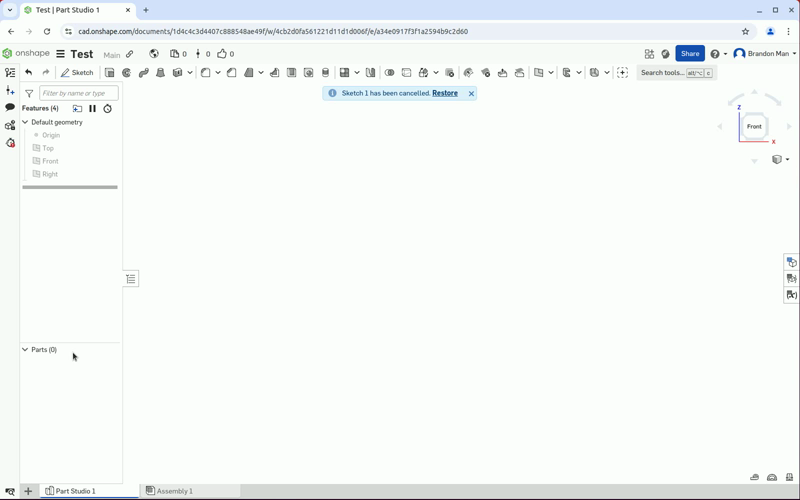
key(shift+y)
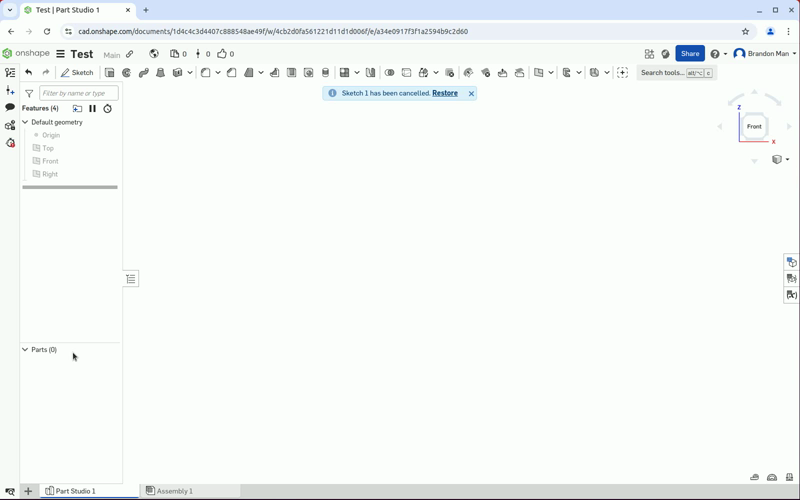
key(shift+s)
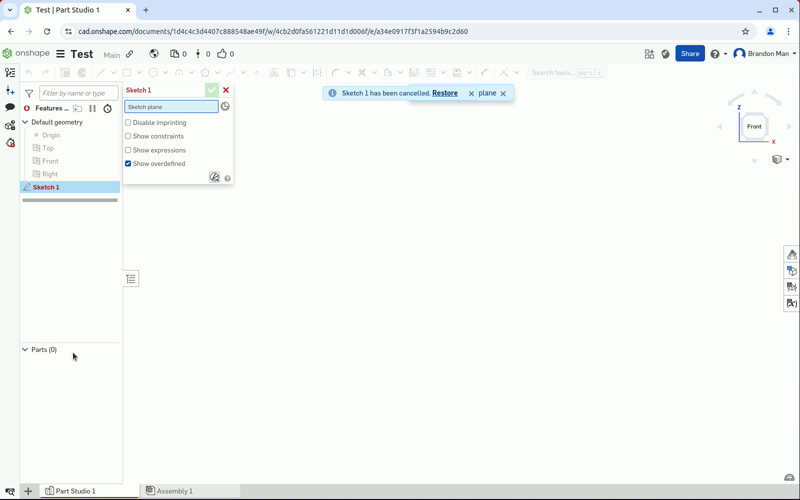
mouse_move(73, 163)
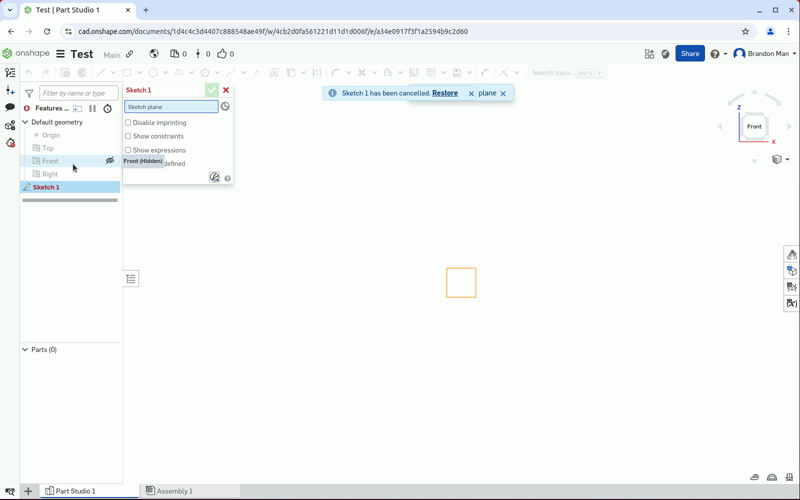
click(73, 163)
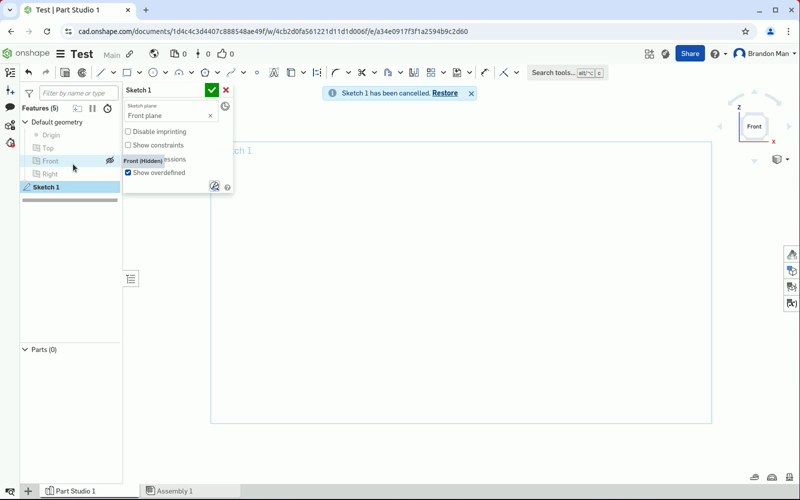
mouse_move(73, 352)
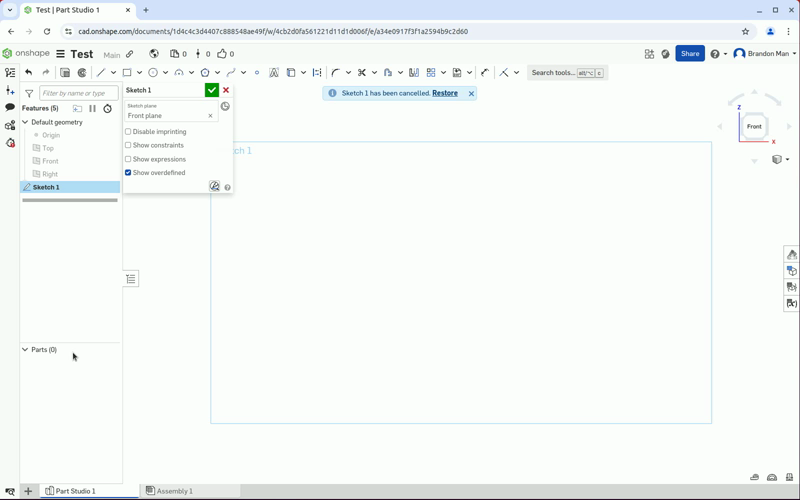
key(y)
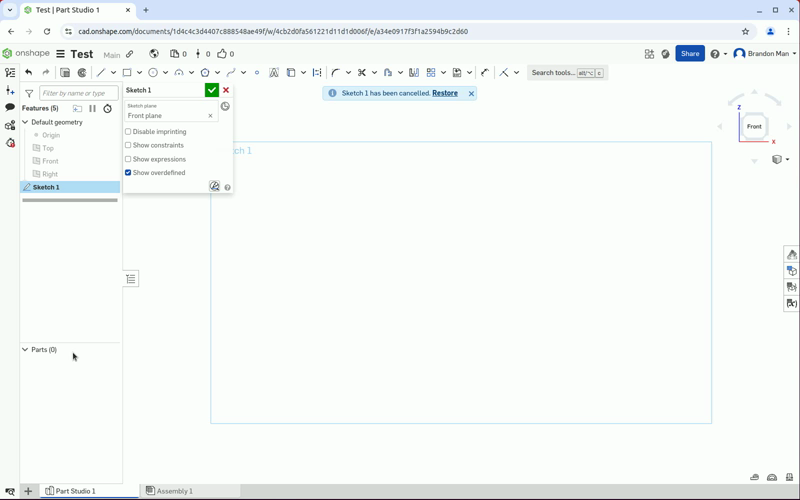
key(l)
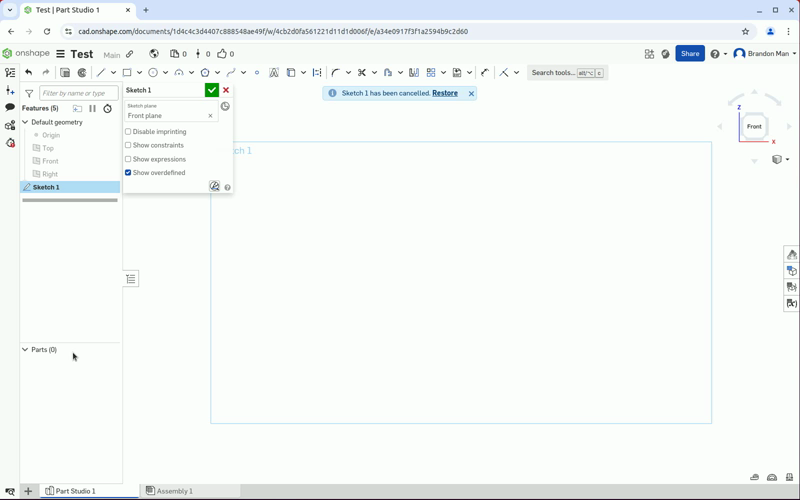
key_down(shift)
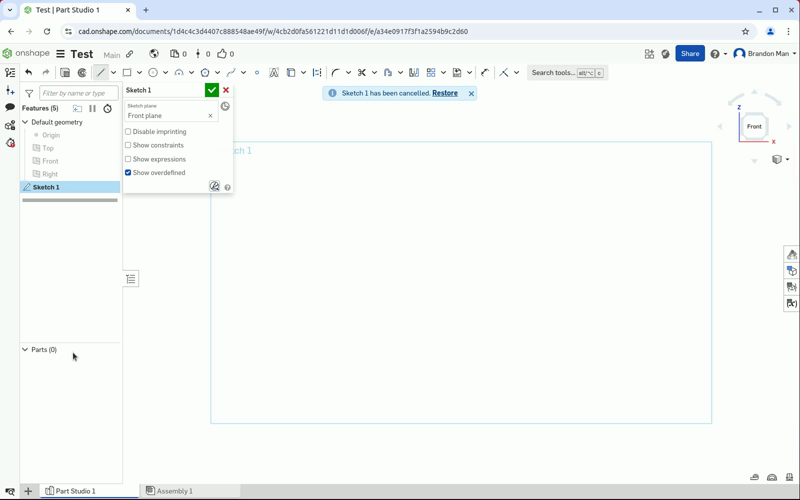
mouse_move(348, 339)
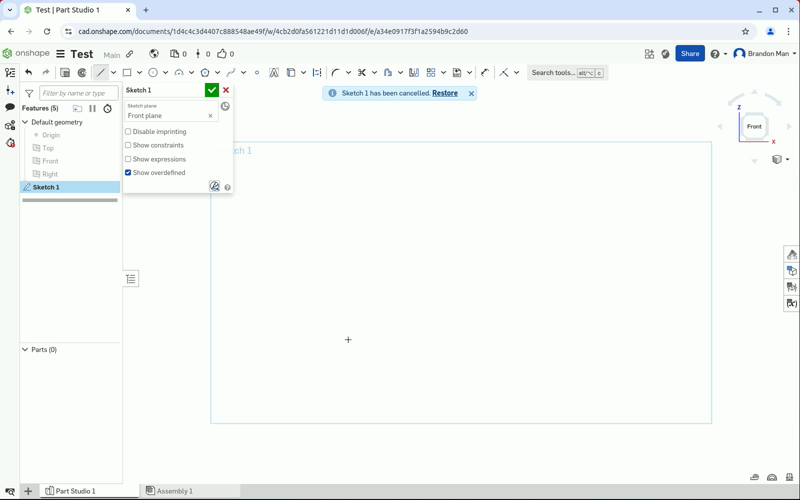
click(348, 339)
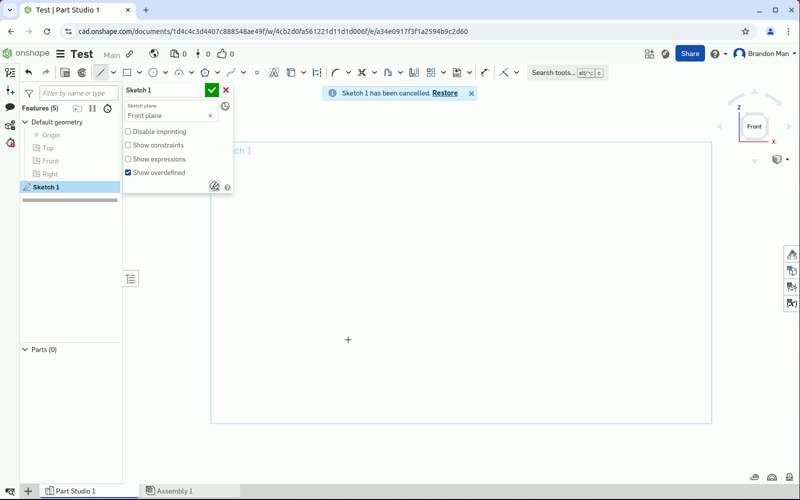
key_up(shift)
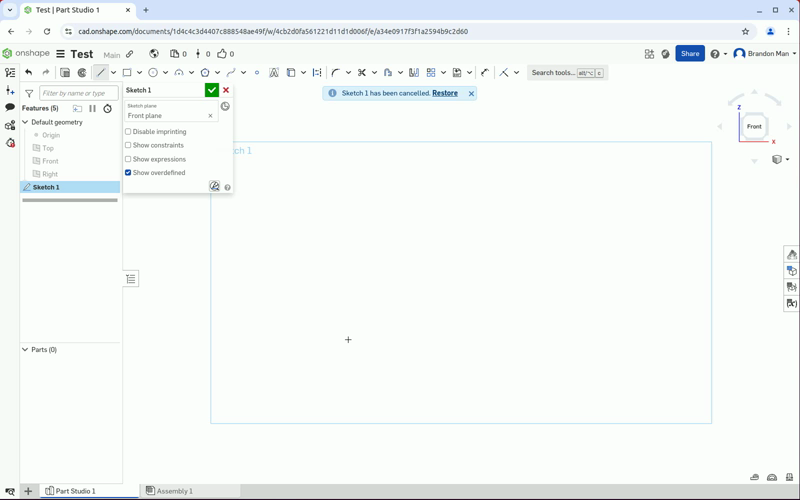
key_down(shift)
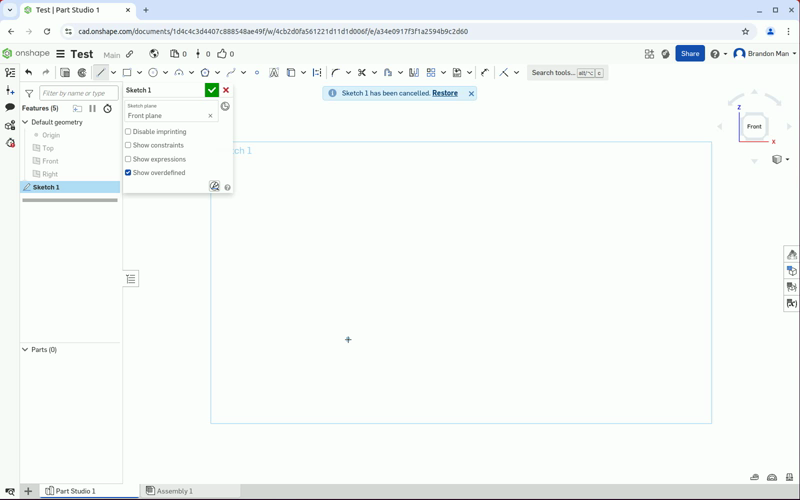
mouse_move(572, 339)
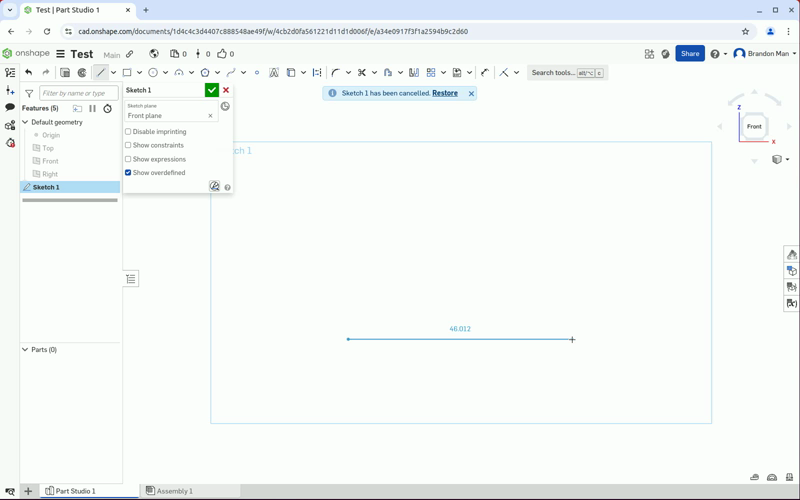
click(572, 339)
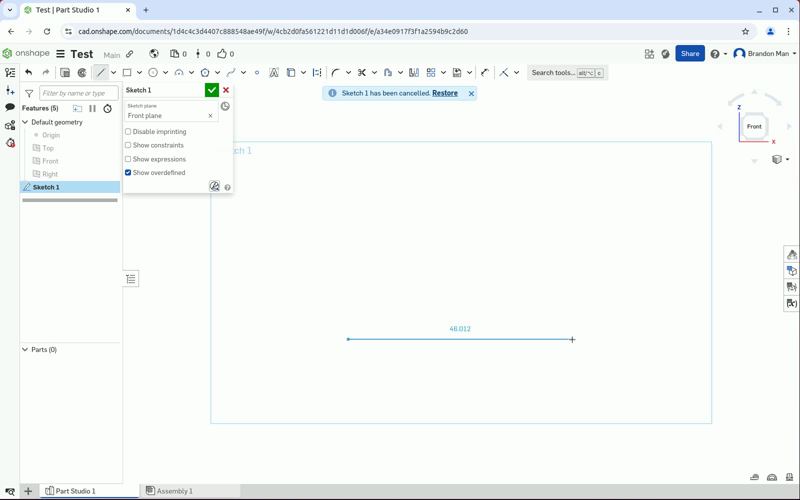
key_up(shift)
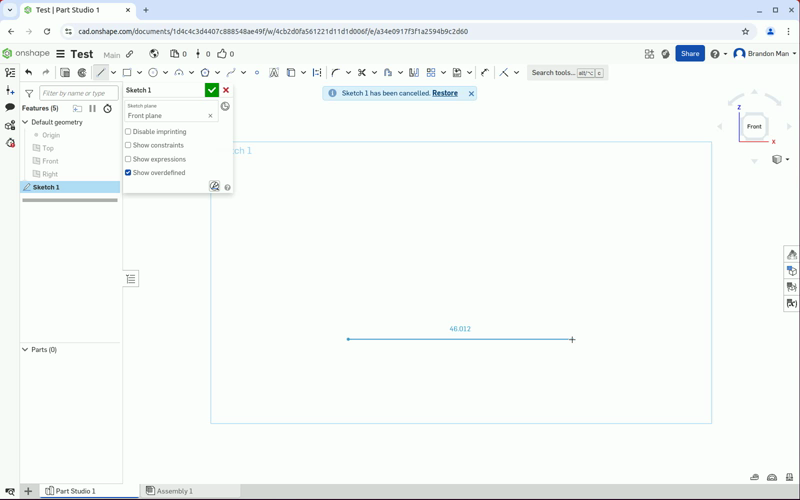
key_down(shift)
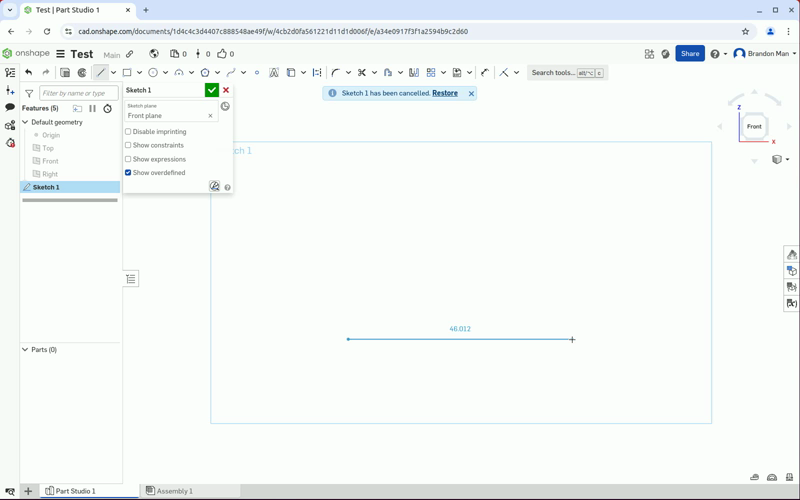
mouse_move(572, 226)
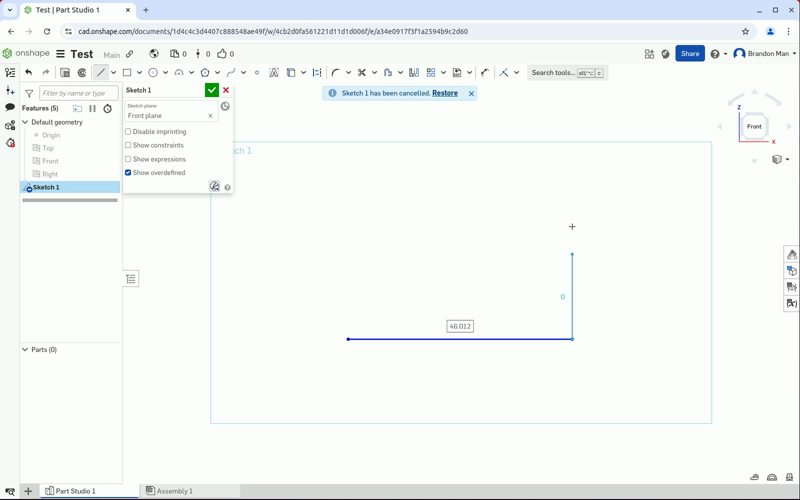
click(572, 226)
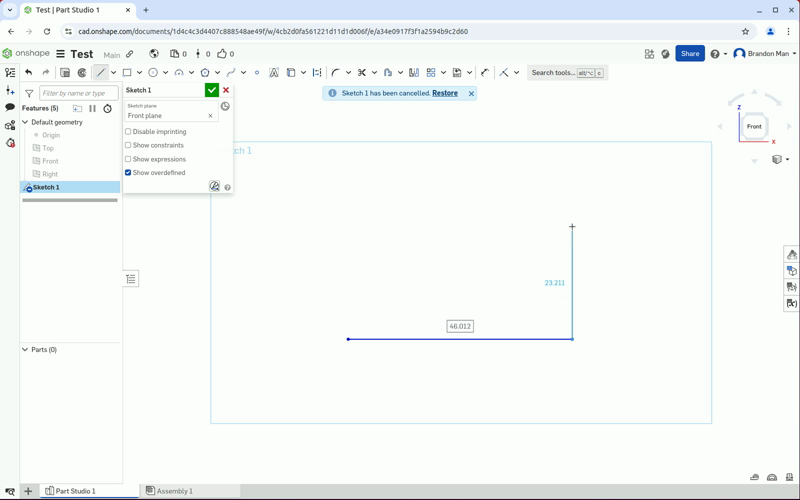
key_up(shift)
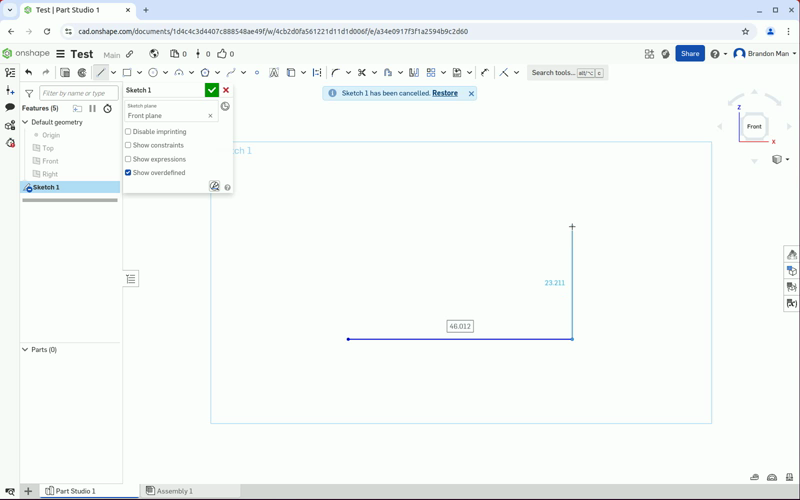
key_down(shift)
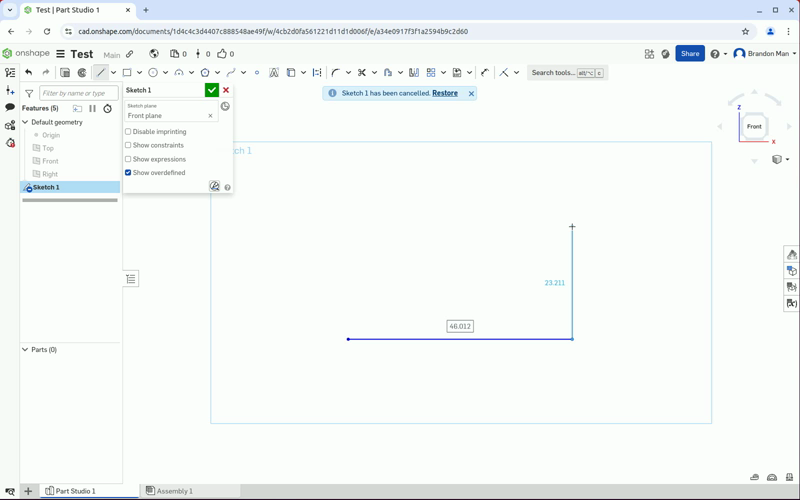
mouse_move(348, 226)
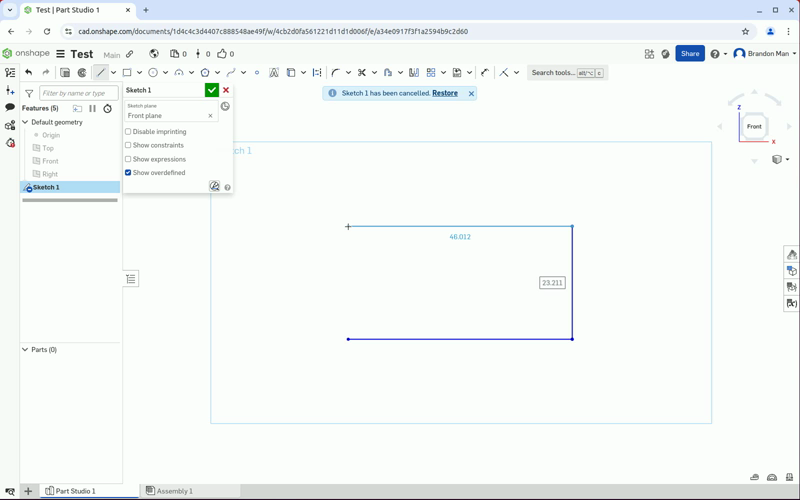
click(348, 226)
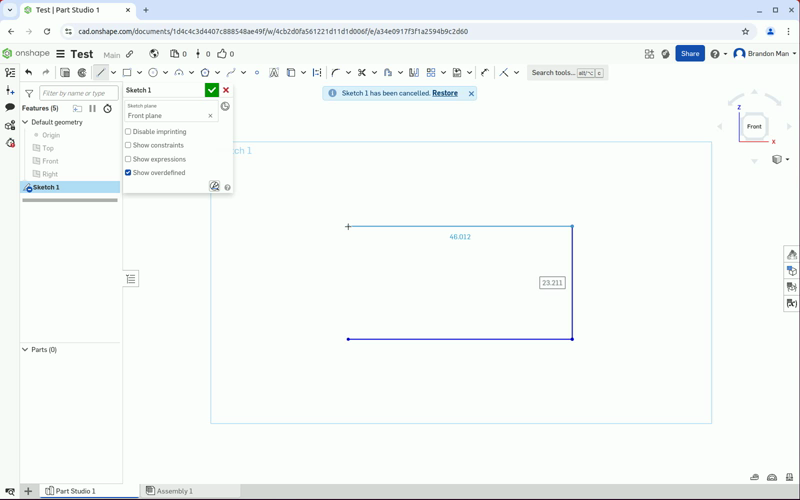
key_up(shift)
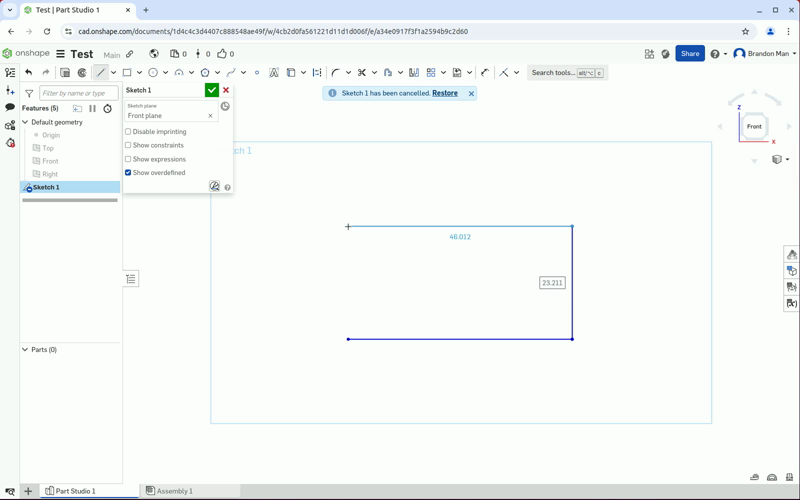
key_down(shift)
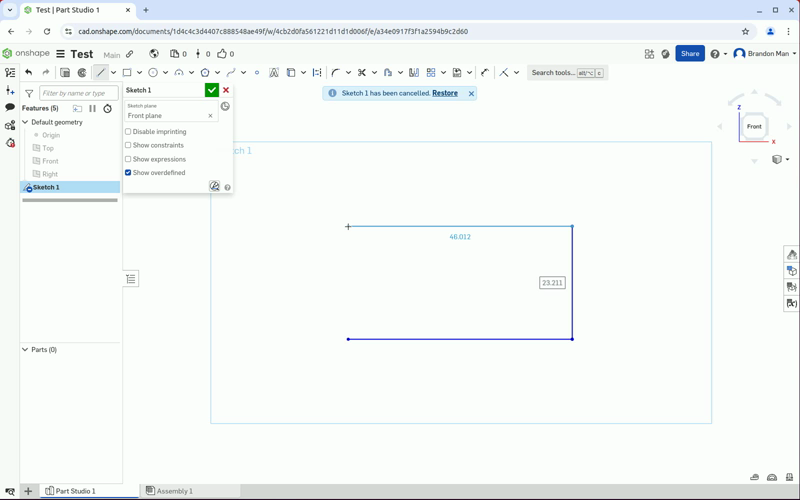
mouse_move(348, 339)
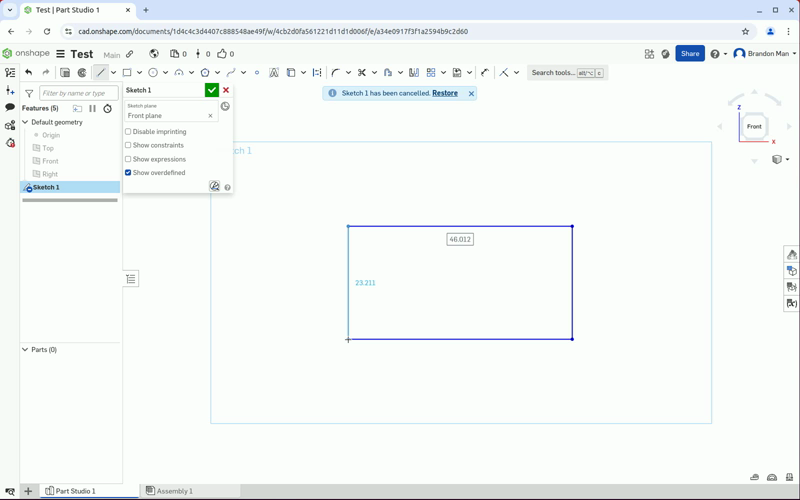
key_up(shift)
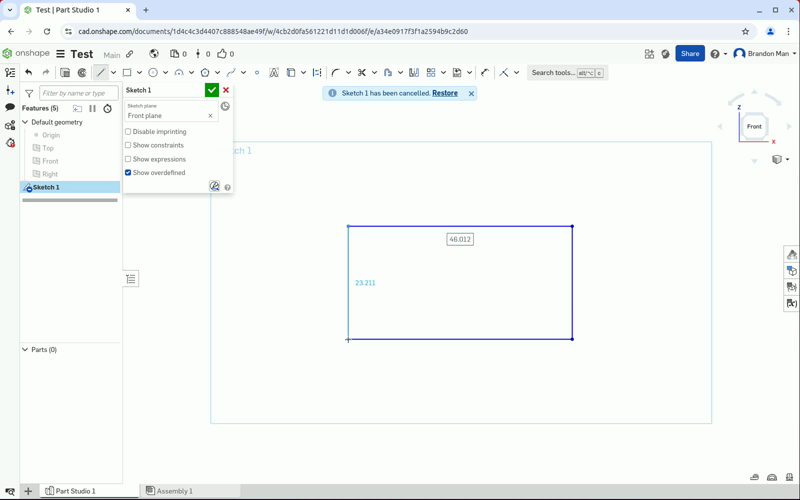
click(348, 339)
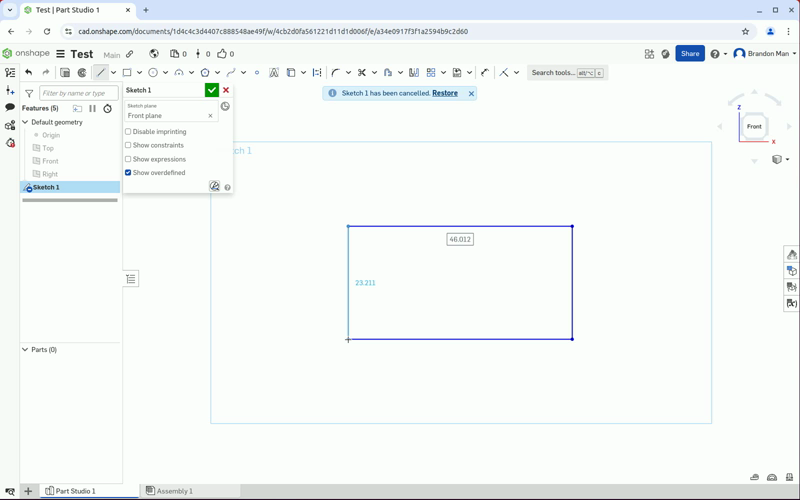
key(esc)
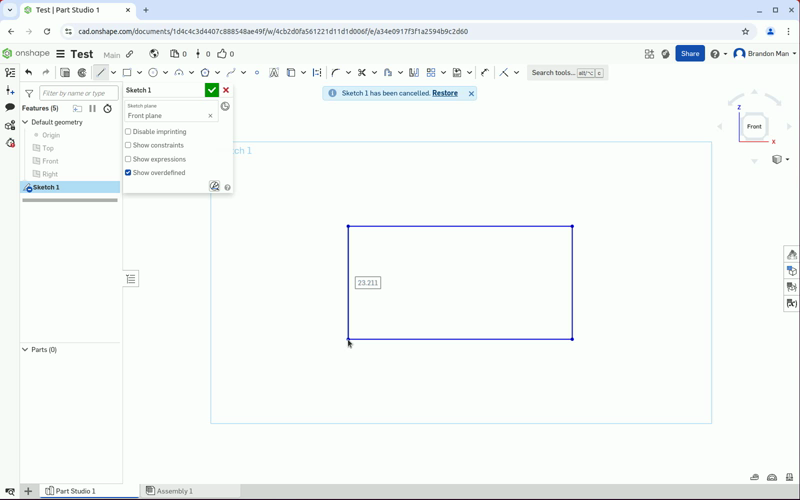
mouse_move(422, 309)
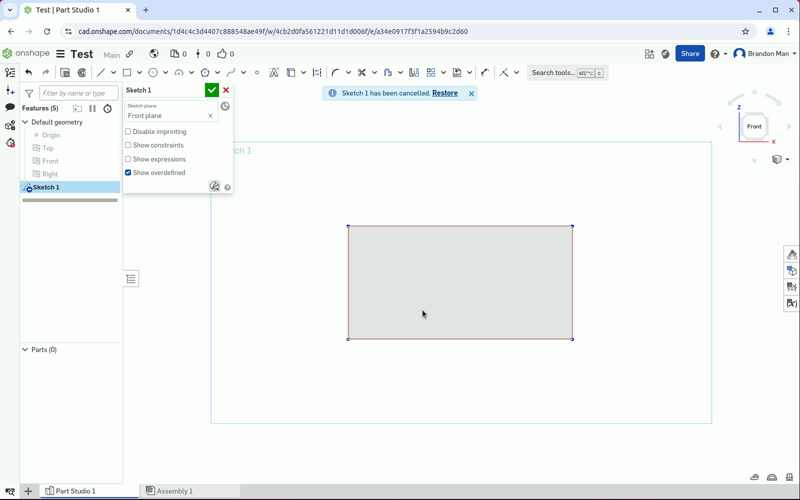
click(422, 309)
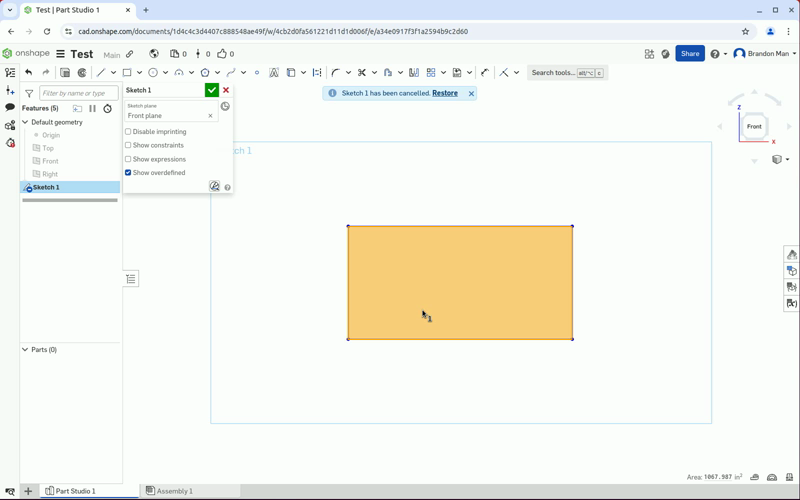
mouse_move(73, 352)
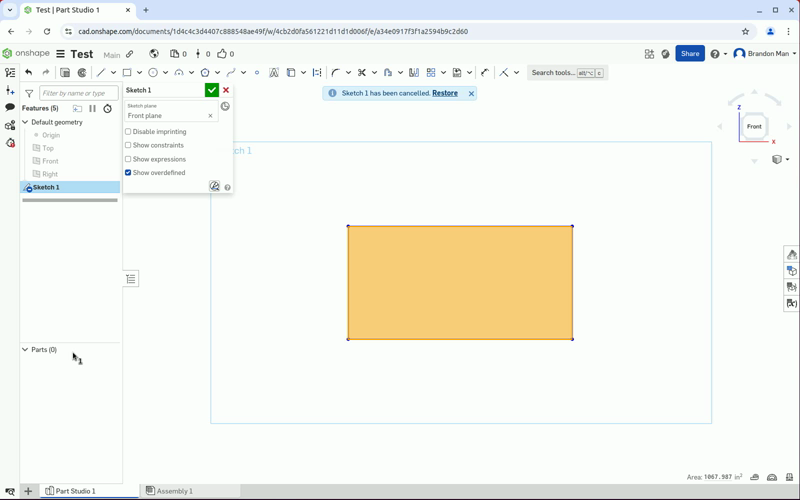
key(shift+y)
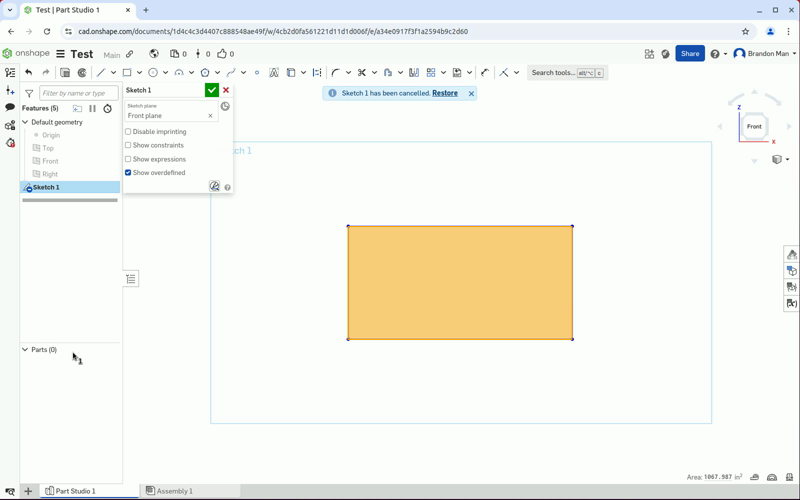
key(shift+e)
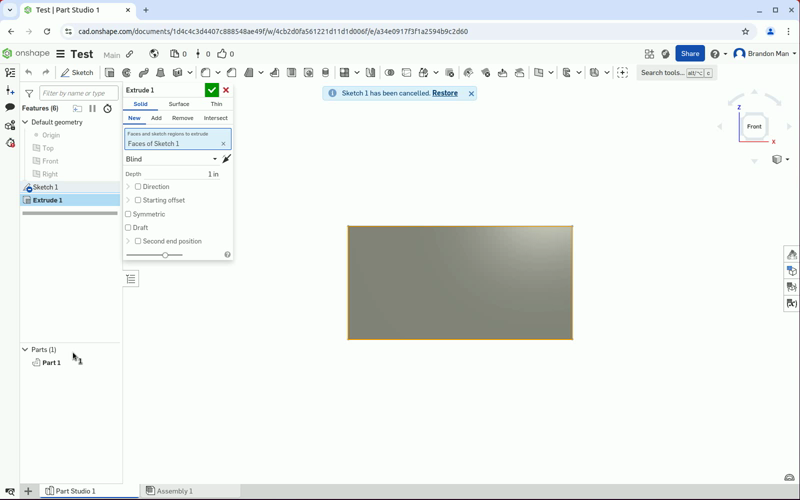
mouse_move(143, 106)
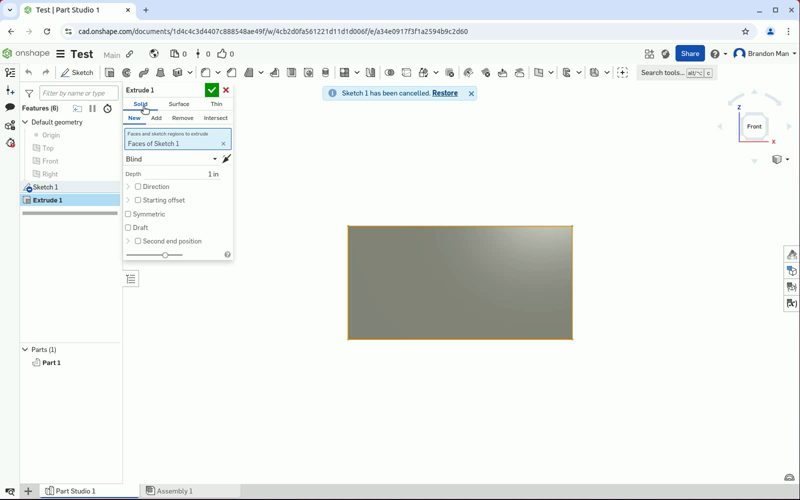
click(143, 106)
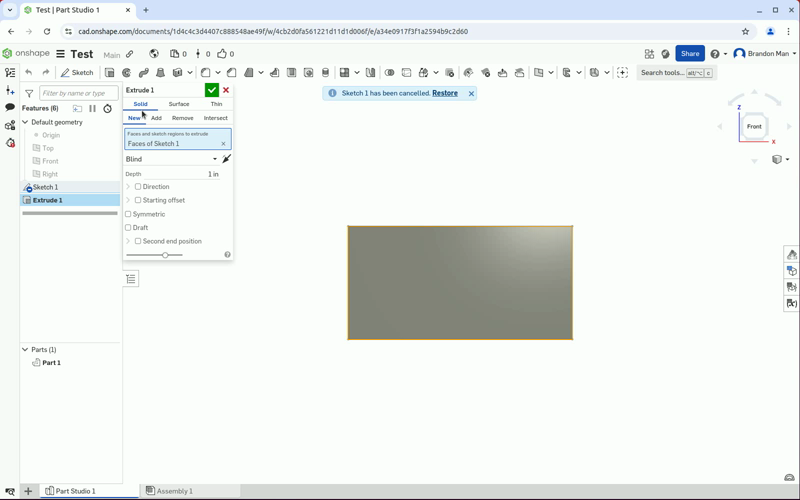
mouse_move(137, 120)
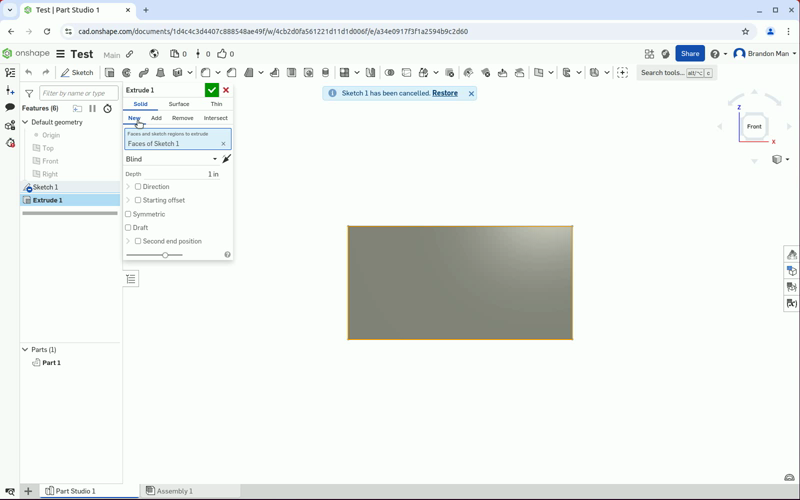
click(137, 120)
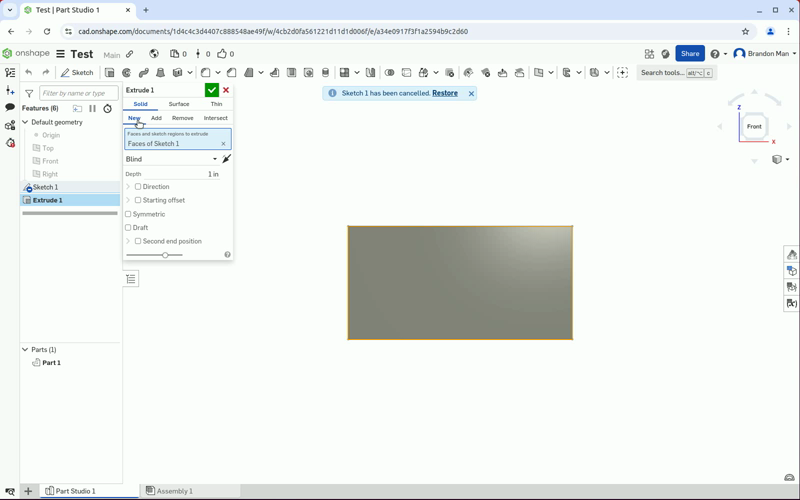
key(tab, 4)
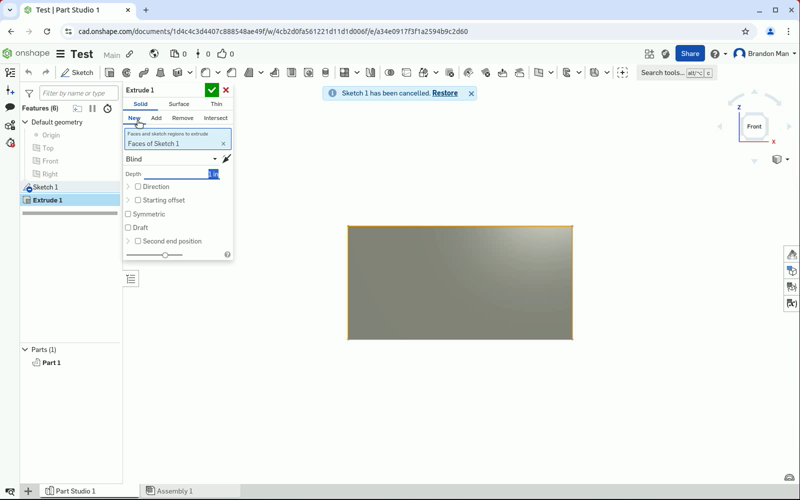
text(23.108)
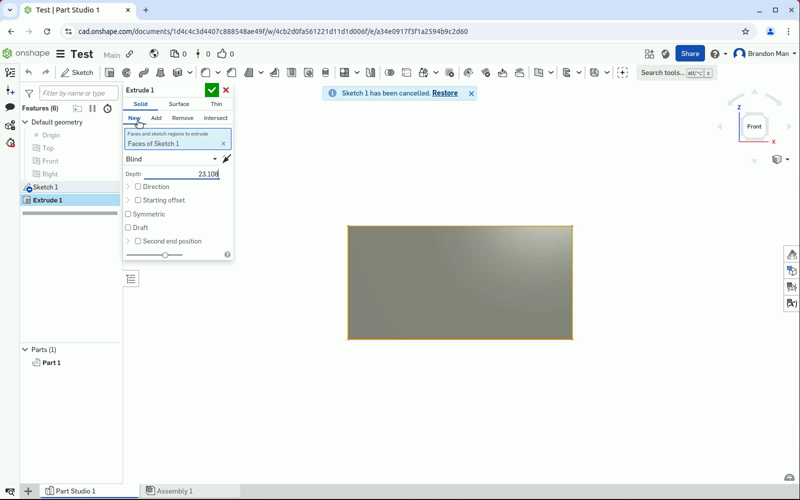
key(enter)
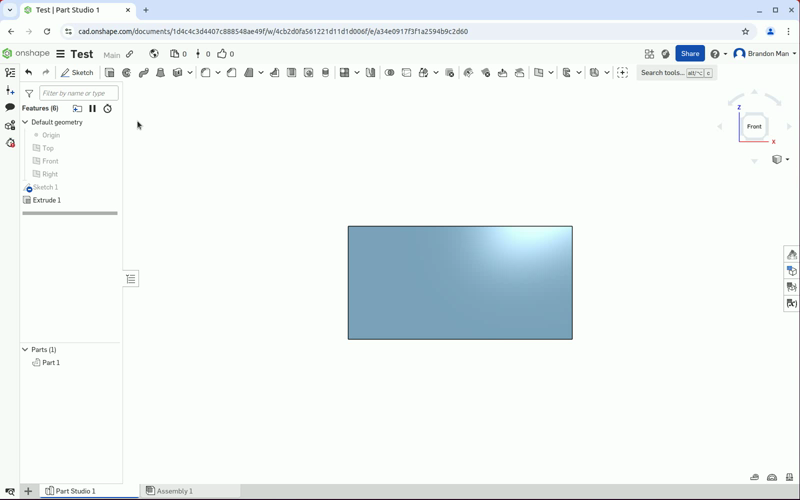
key(shift+h)
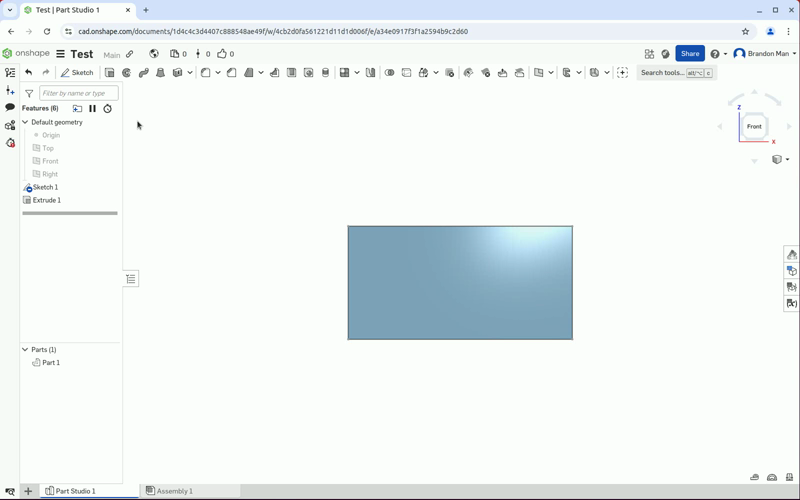
key(shift+h)
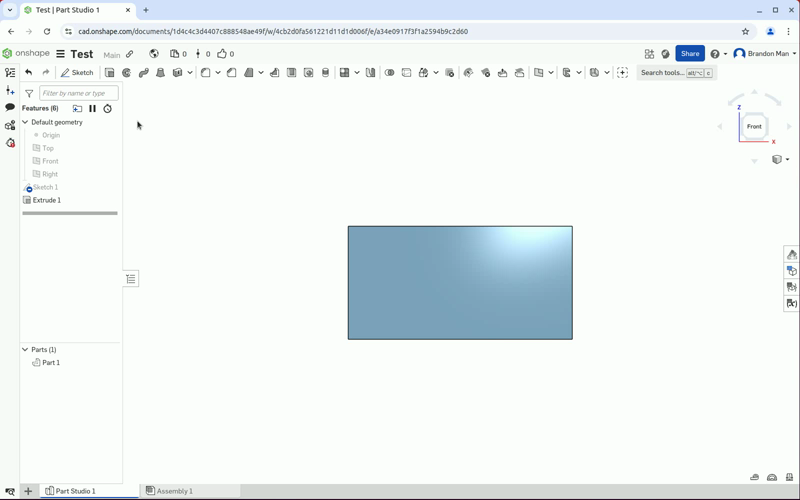
mouse_move(73, 189)
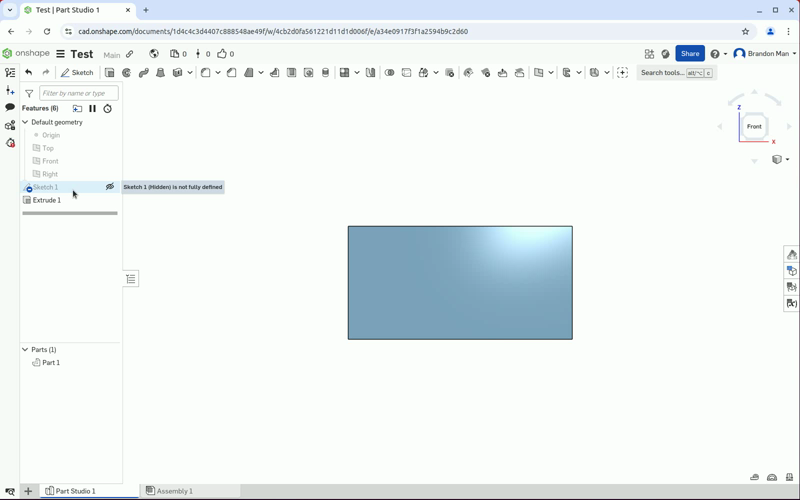
click(73, 189)
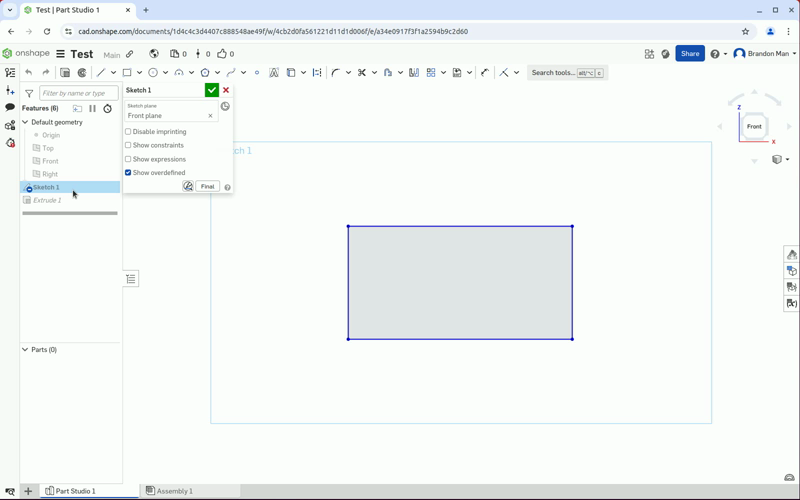
mouse_move(229, 92)
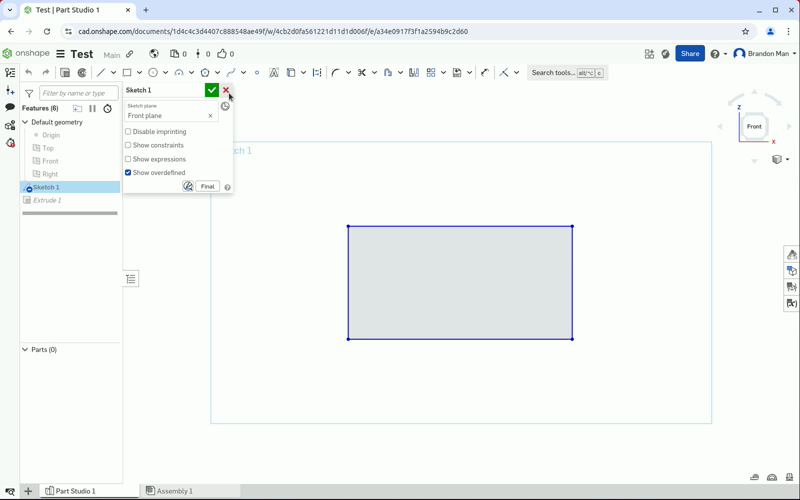
click(229, 92)
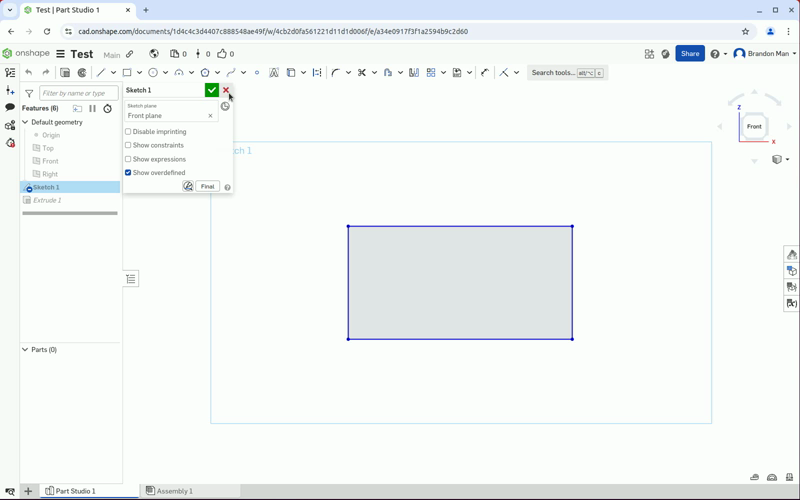
key(shift+s)
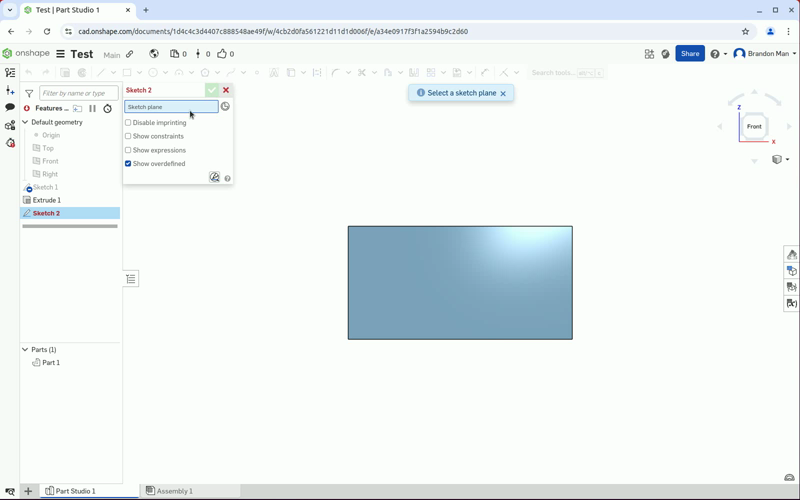
mouse_move(73, 163)
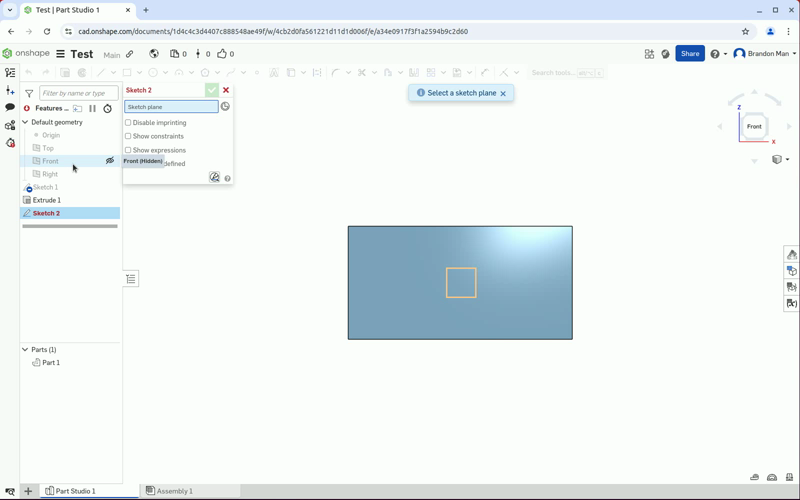
click(73, 163)
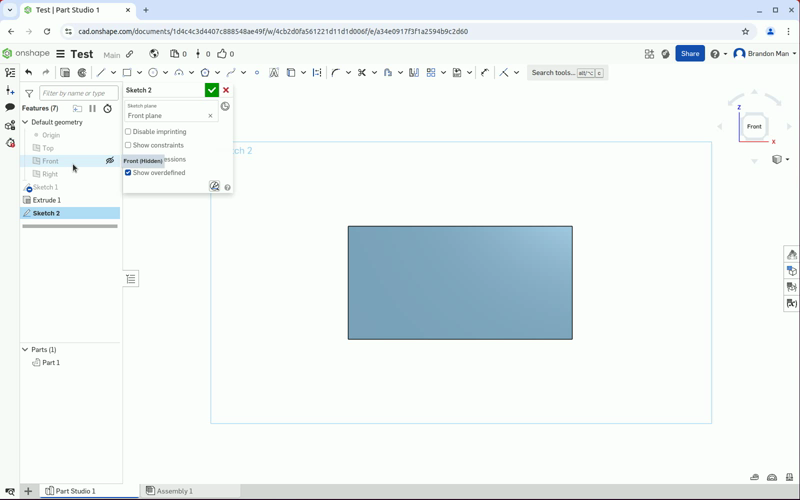
mouse_move(73, 352)
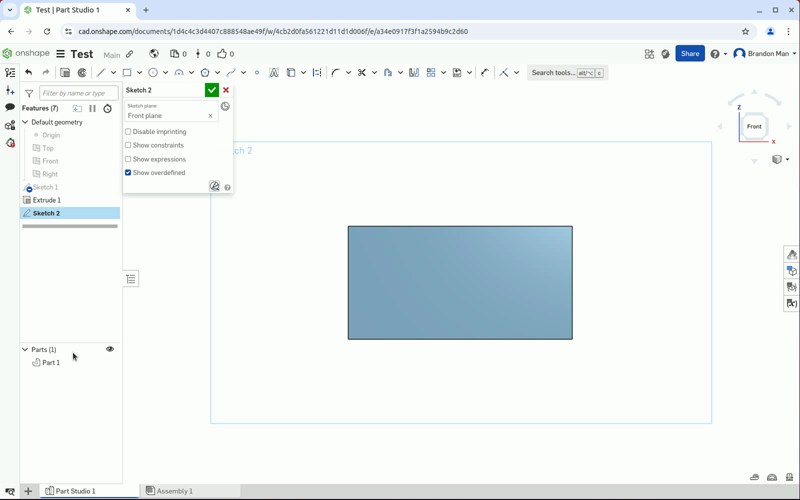
key(y)
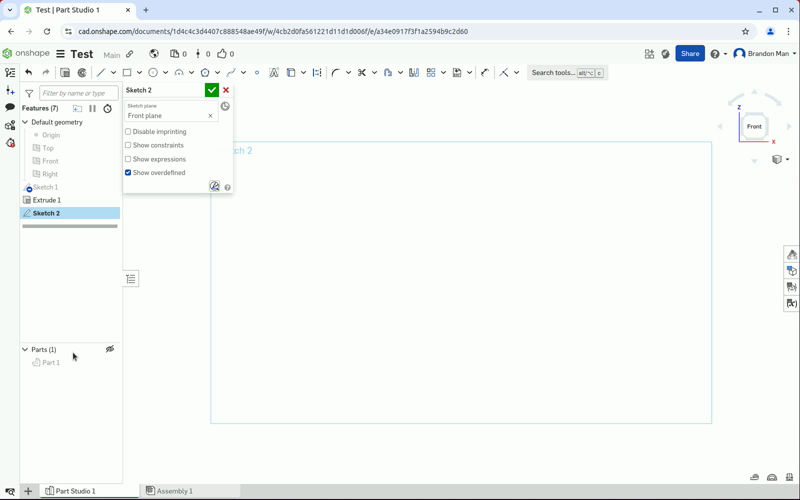
key(l)
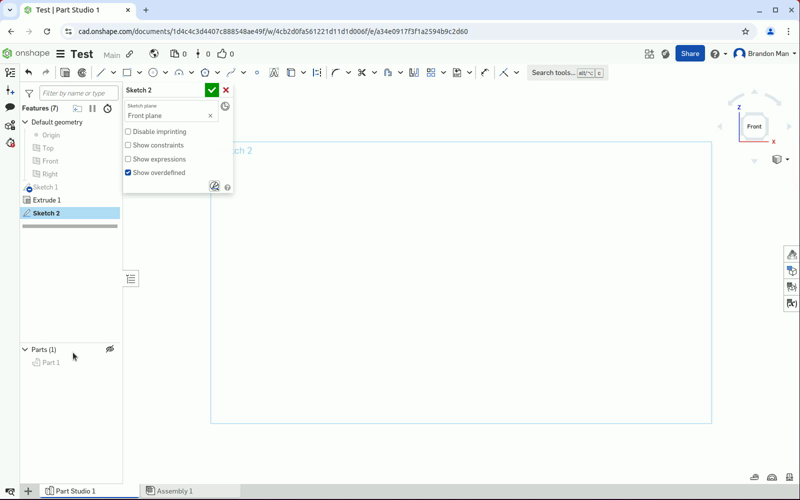
key_down(shift)
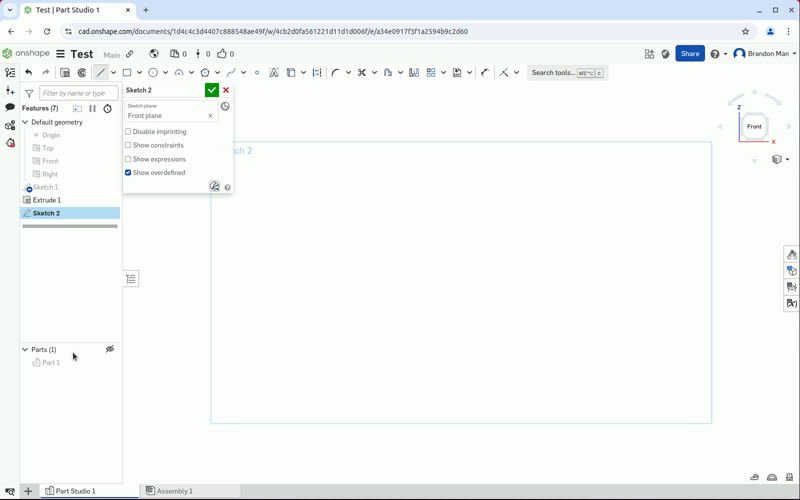
mouse_move(489, 259)
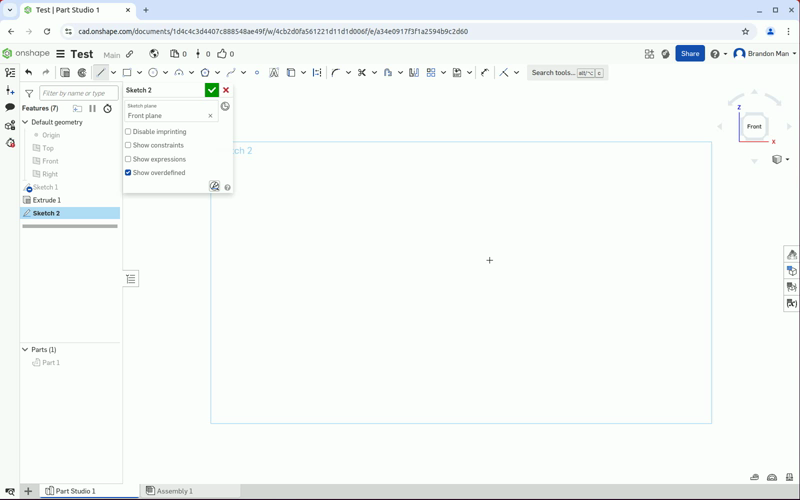
click(489, 259)
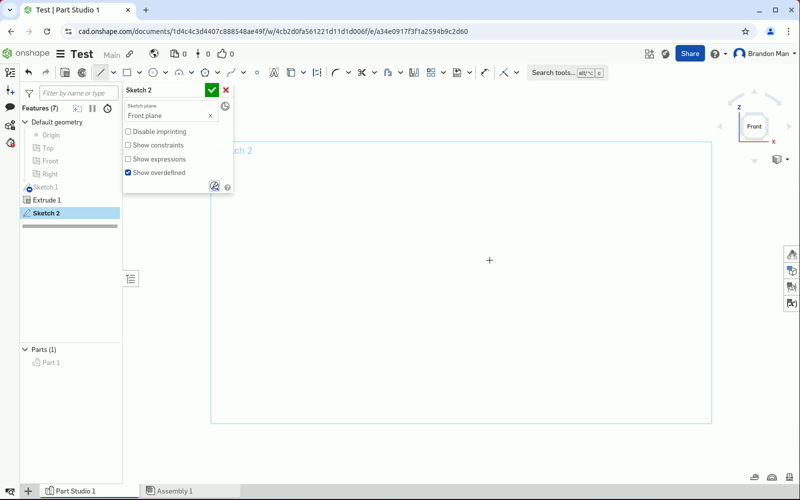
key_up(shift)
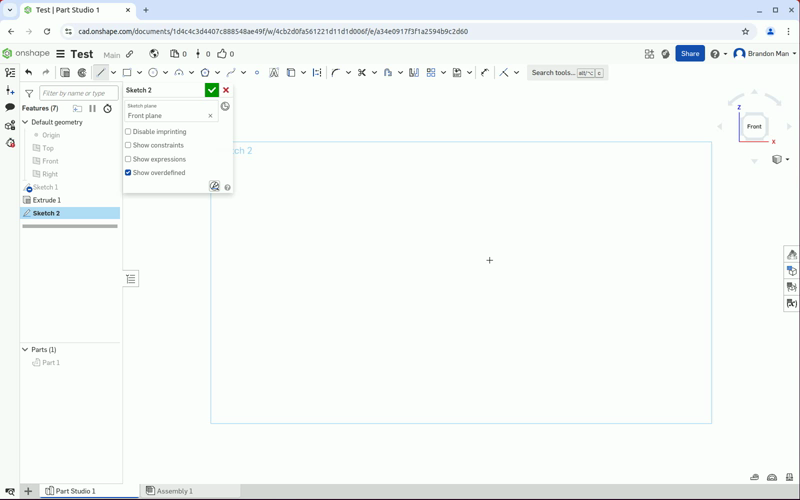
key_down(shift)
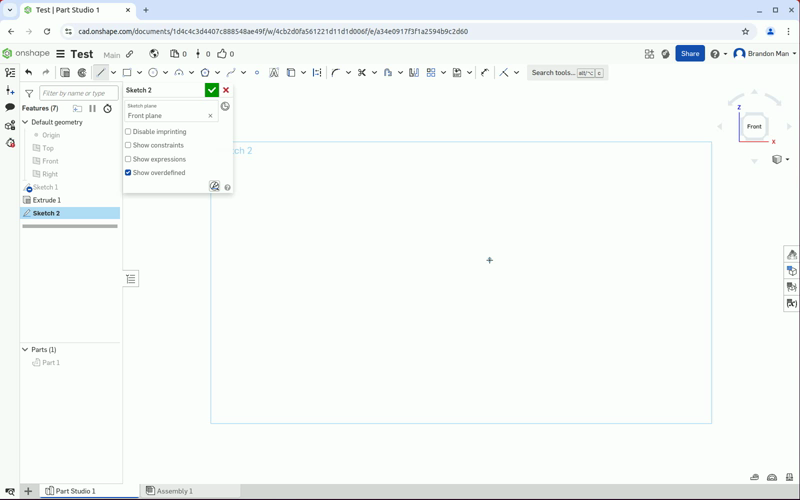
mouse_move(519, 259)
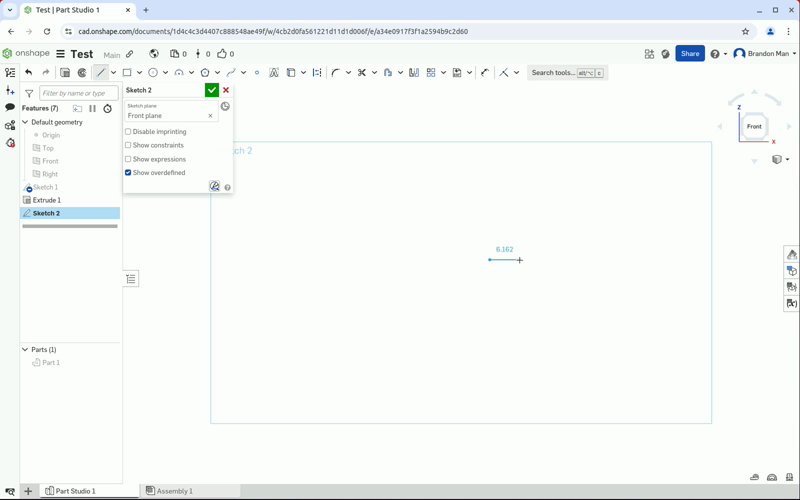
mouse_move(528, 259)
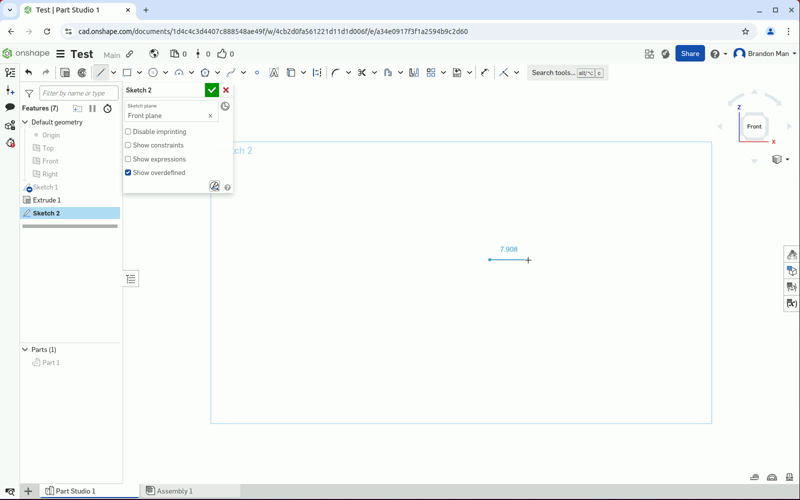
click(528, 259)
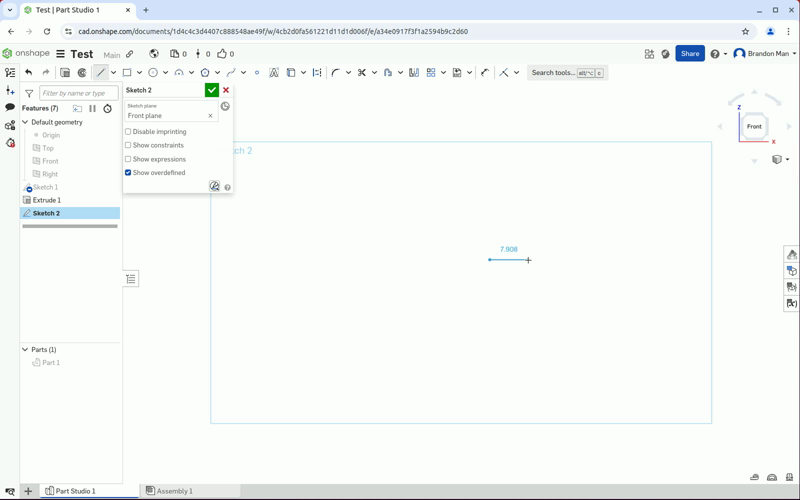
key_up(shift)
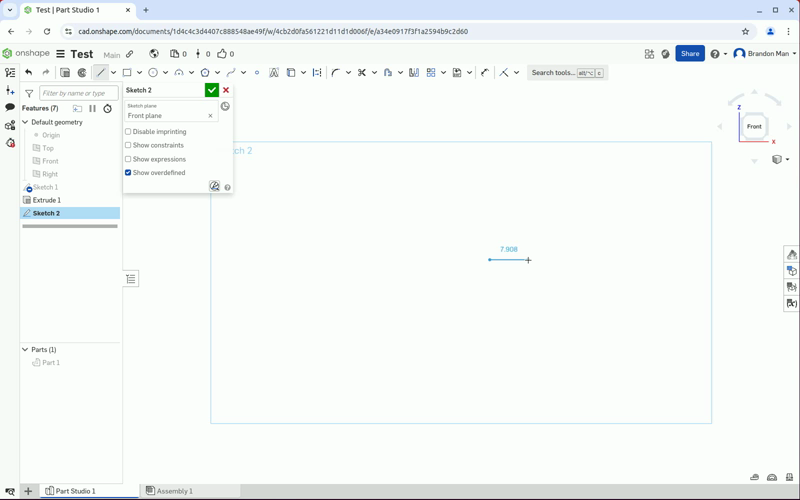
key_down(shift)
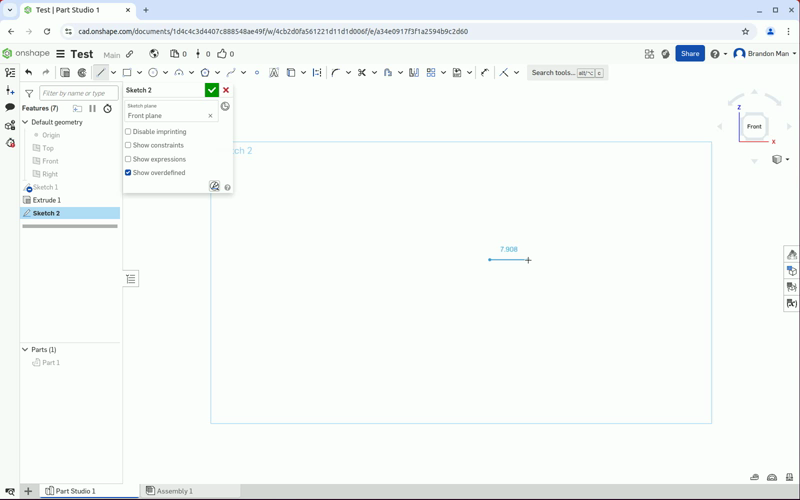
mouse_move(558, 259)
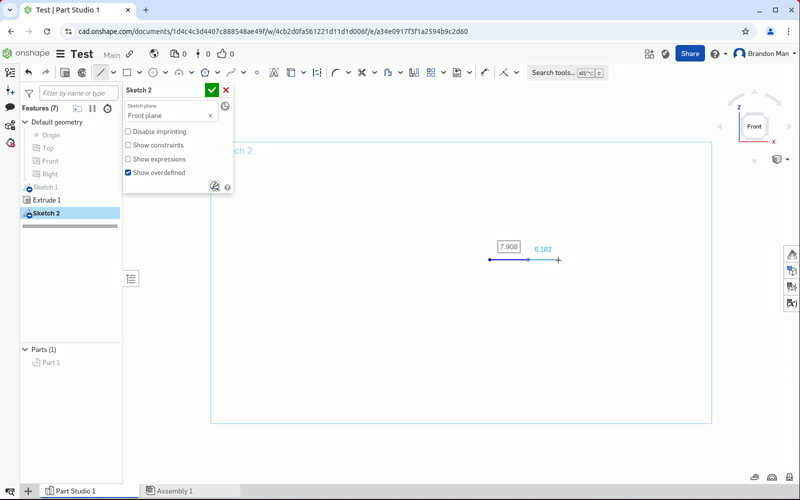
mouse_move(528, 240)
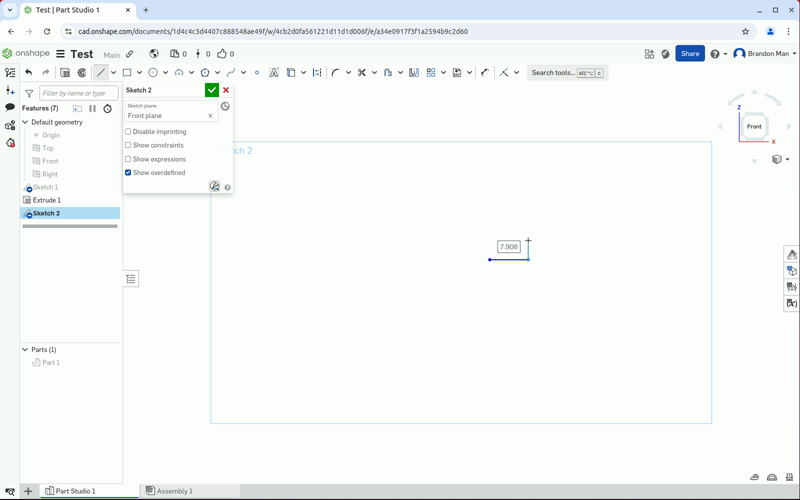
click(528, 240)
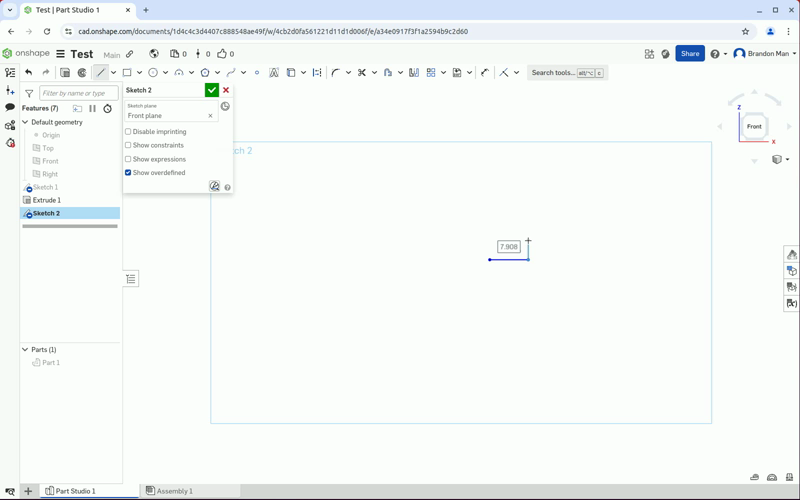
key_up(shift)
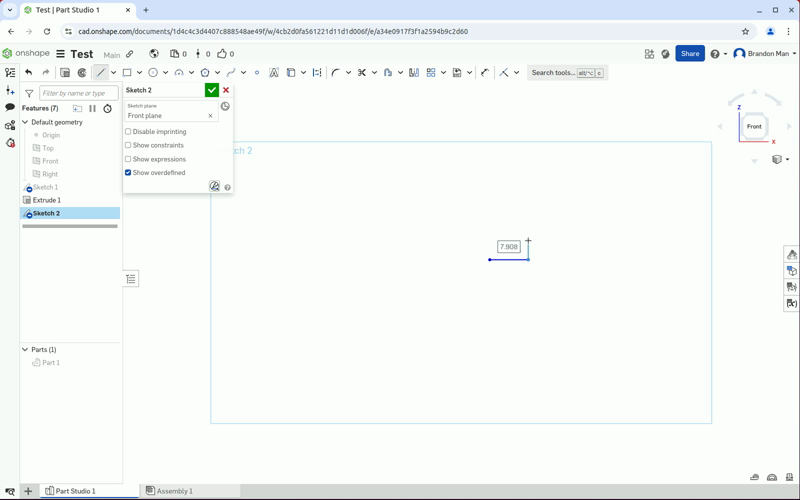
key_down(shift)
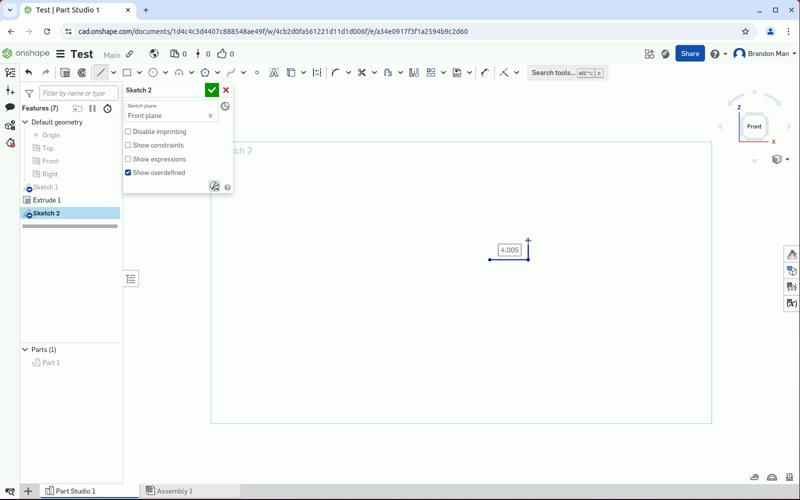
mouse_move(558, 240)
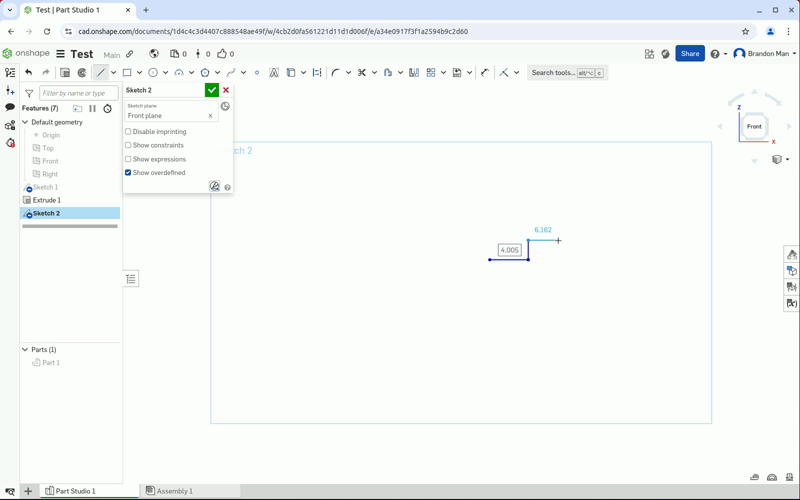
mouse_move(489, 240)
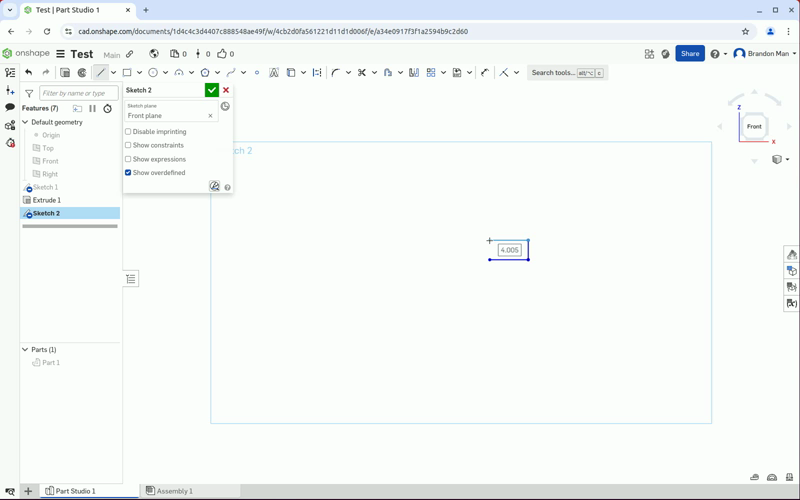
click(489, 240)
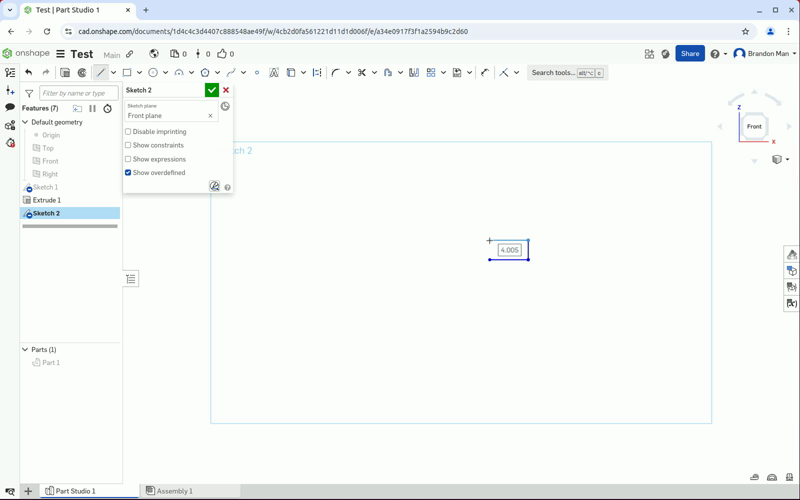
key_up(shift)
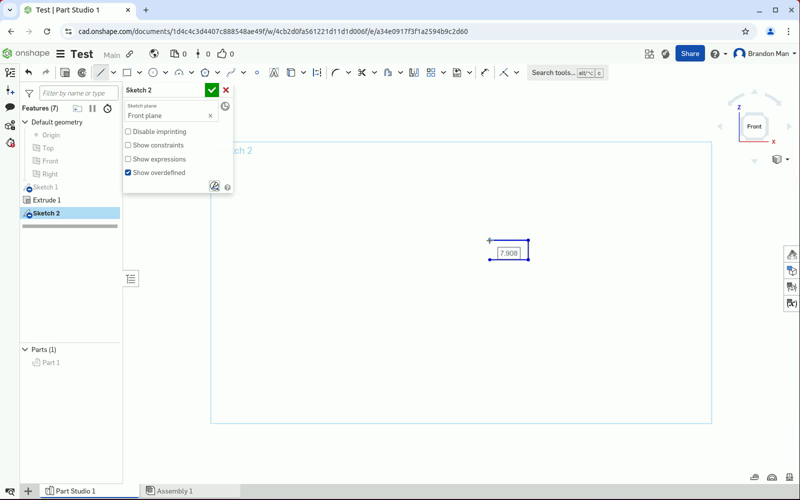
mouse_move(519, 240)
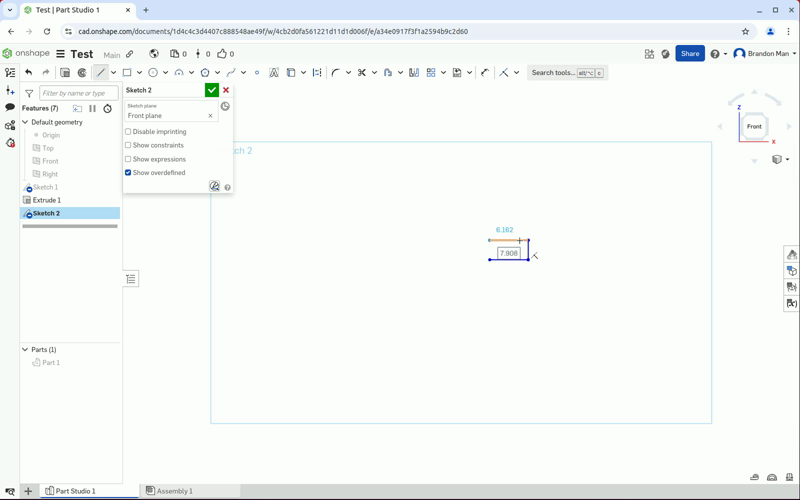
key_down(shift)
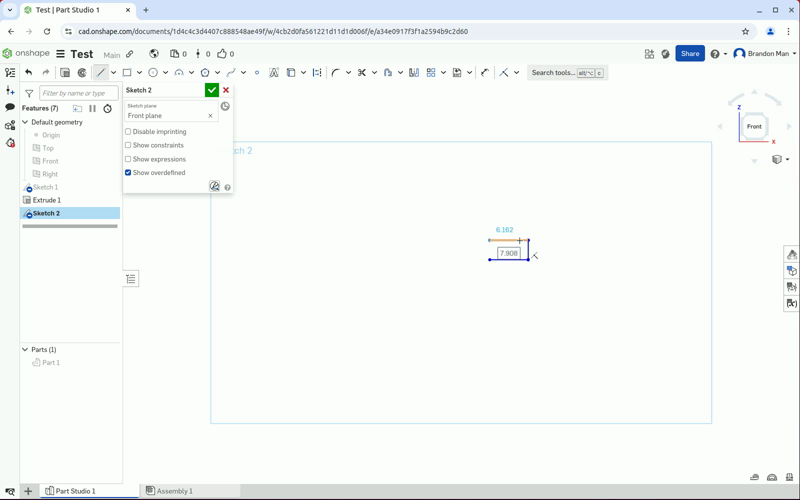
mouse_move(489, 259)
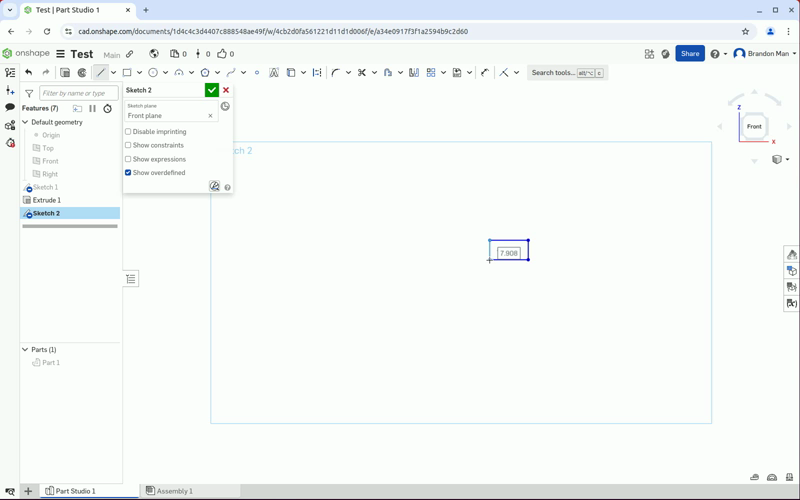
key_up(shift)
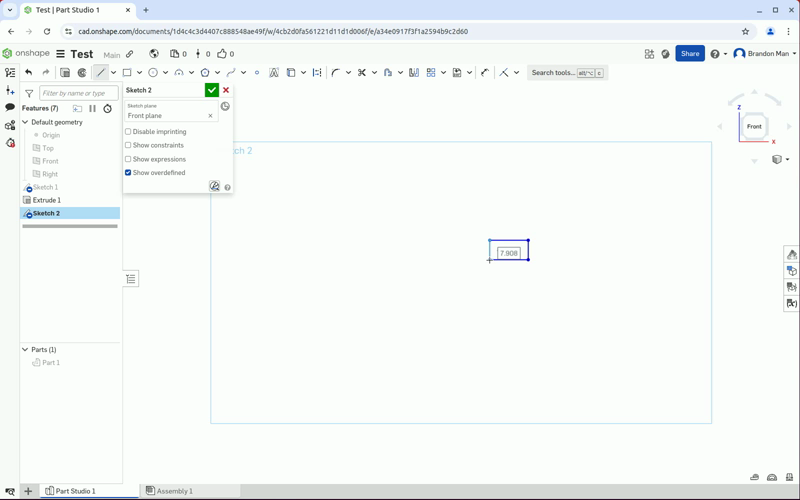
click(489, 259)
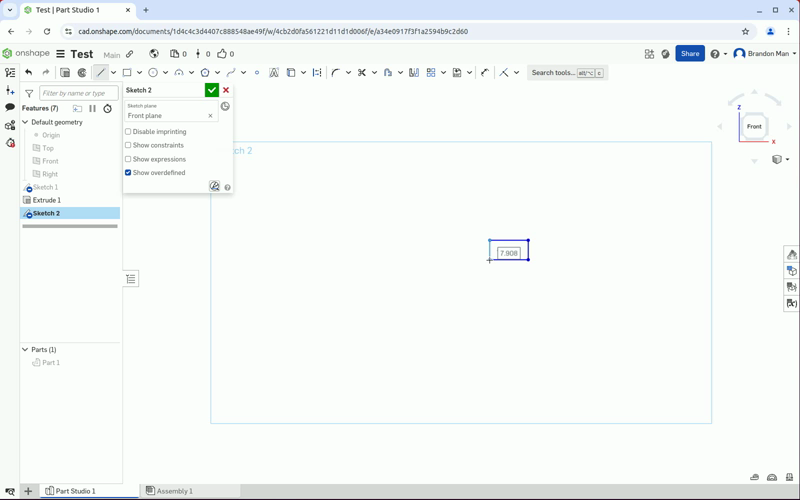
key(esc)
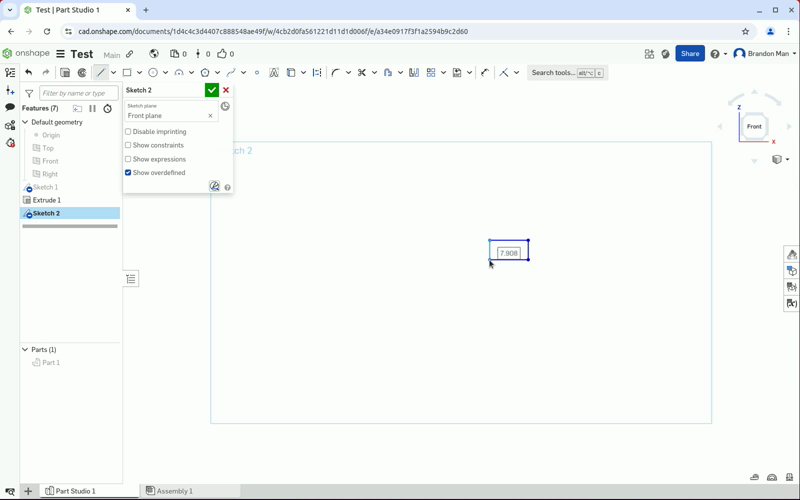
mouse_move(497, 254)
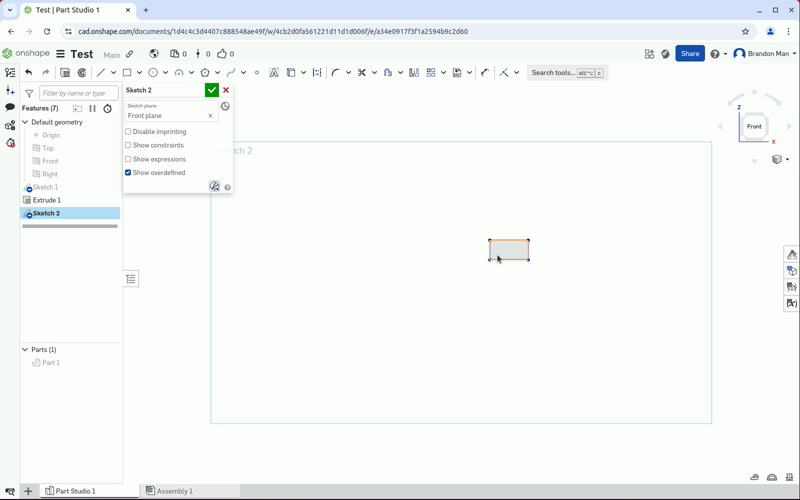
scroll(6)
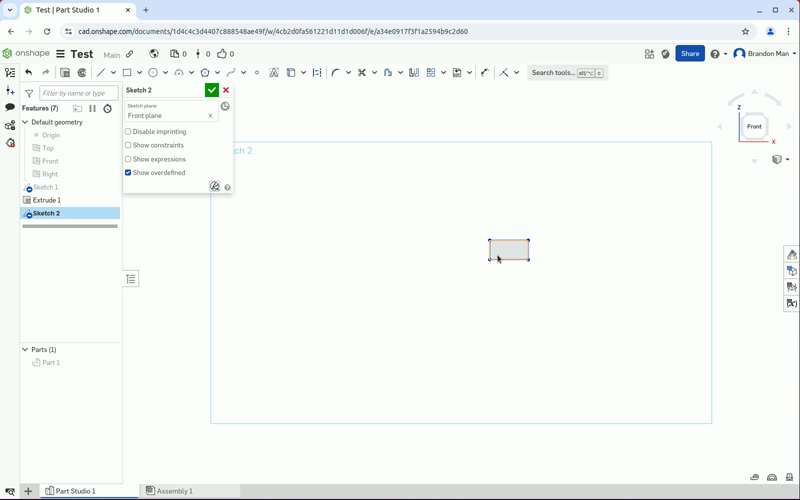
scroll(6)
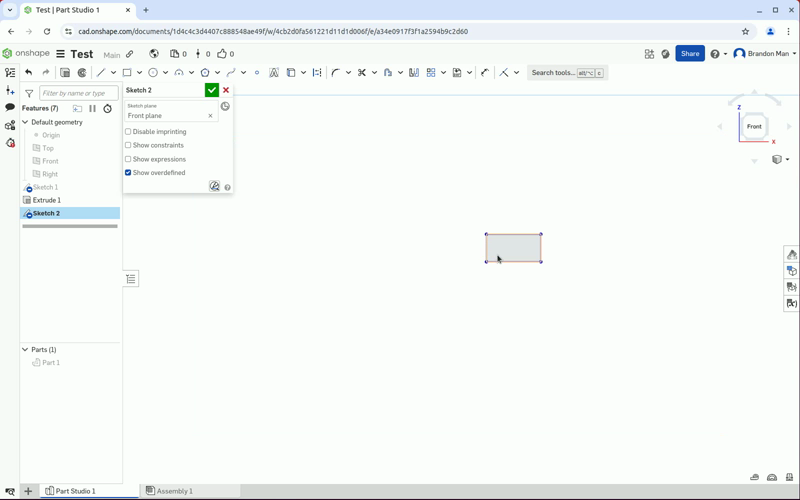
scroll(6)
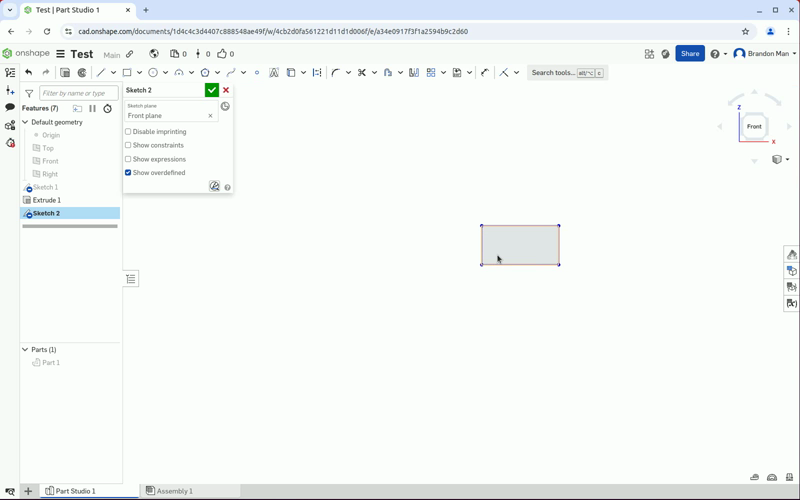
scroll(6)
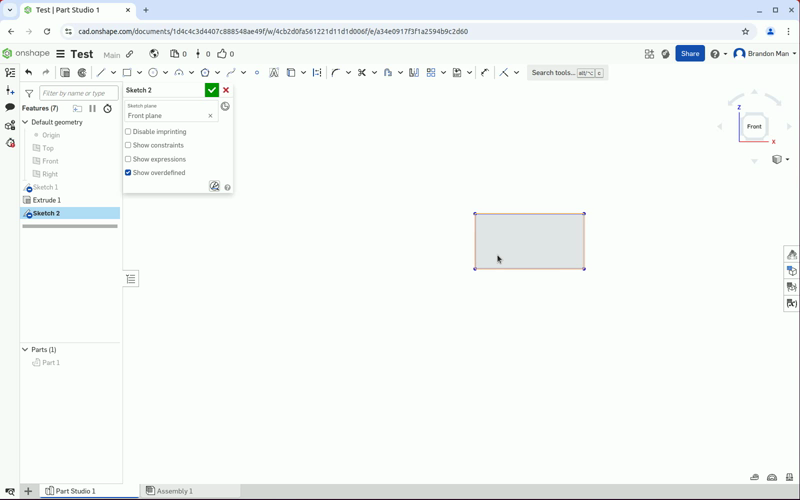
scroll(6)
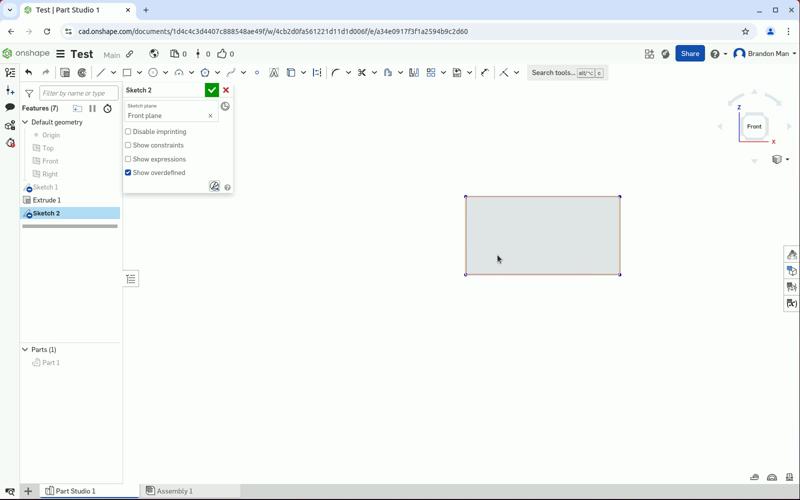
scroll(6)
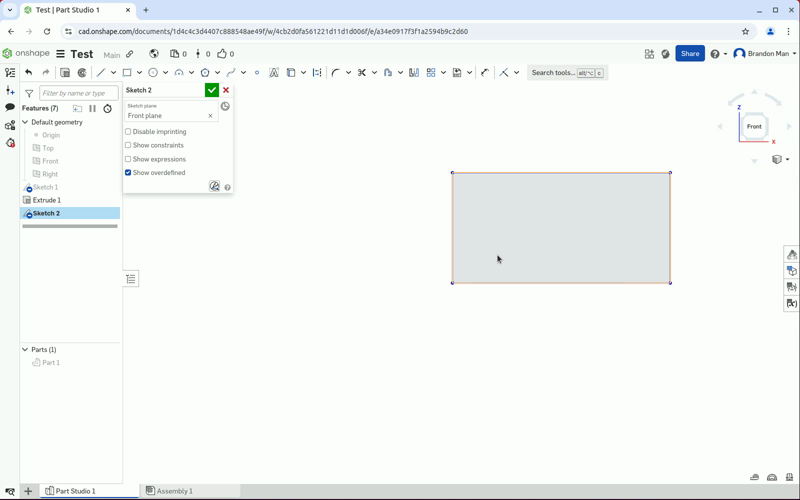
scroll(6)
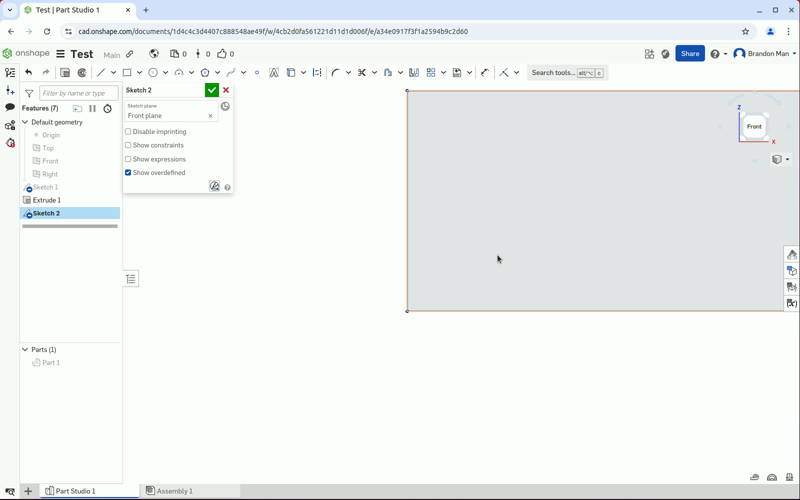
click(497, 254)
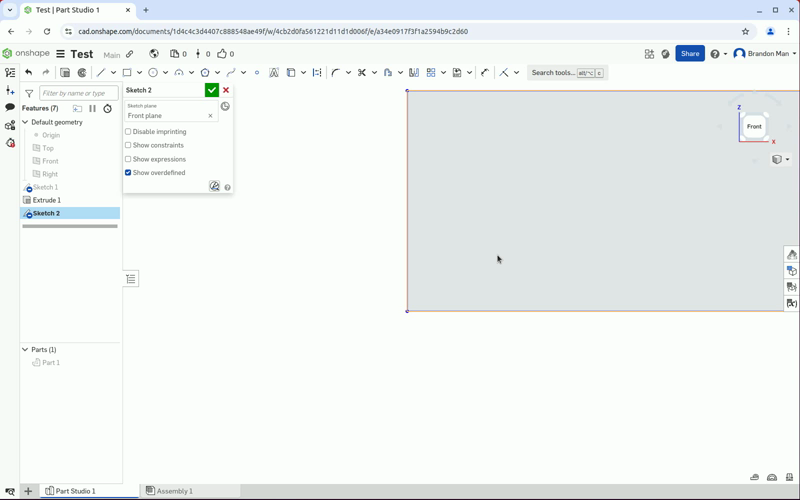
scroll(-6)
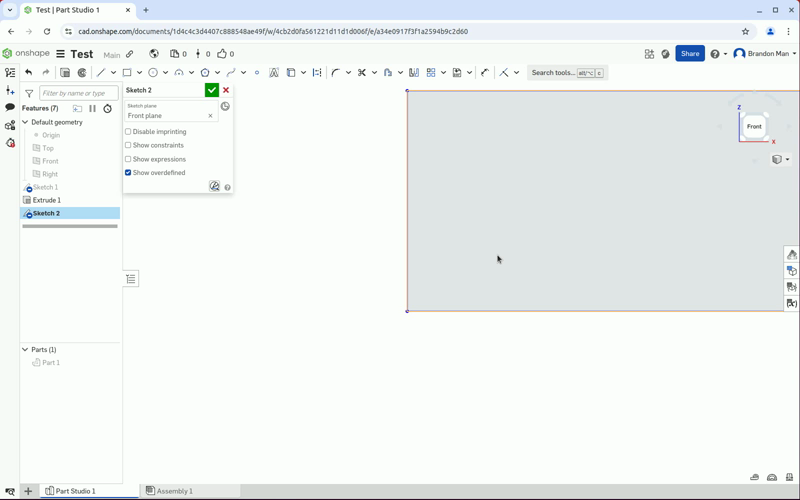
scroll(-6)
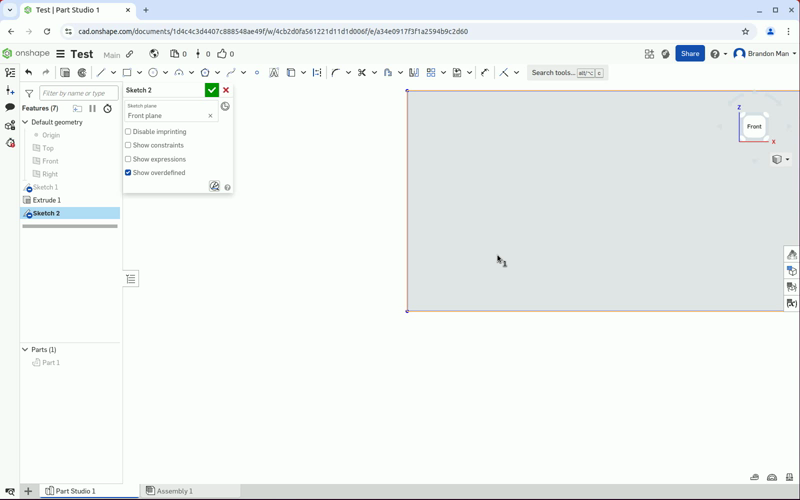
scroll(-6)
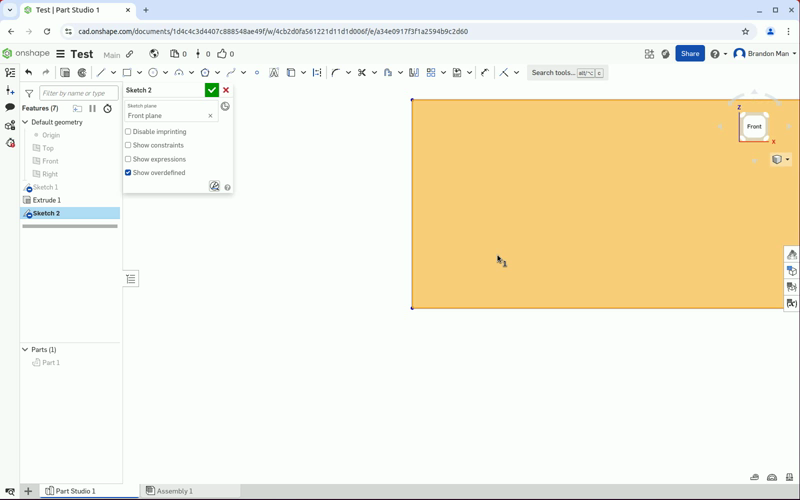
scroll(-6)
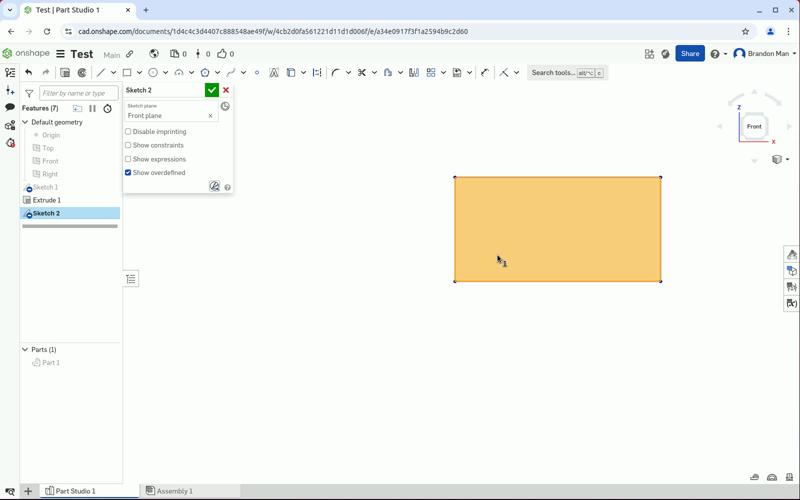
scroll(-6)
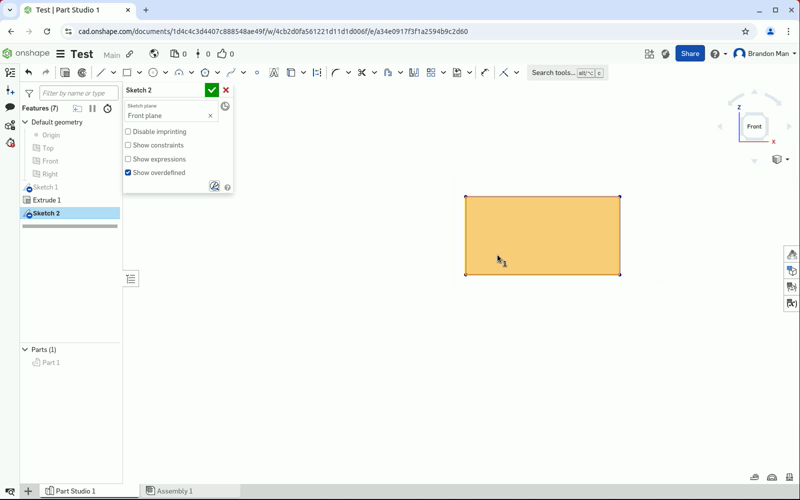
scroll(-6)
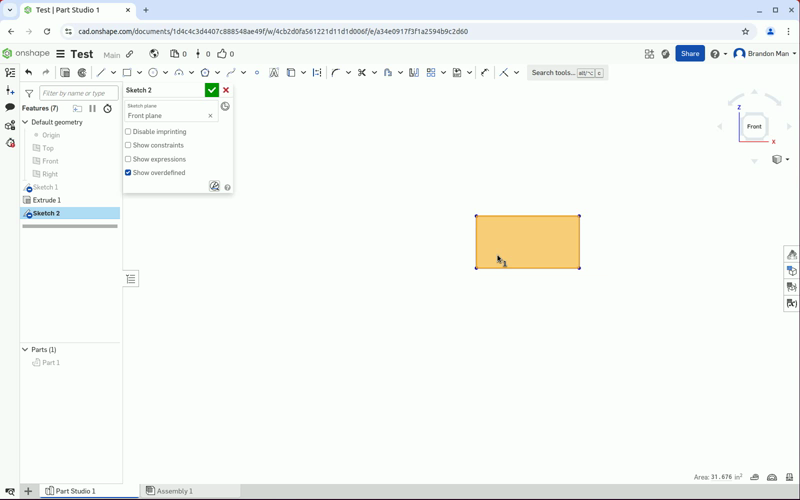
scroll(-6)
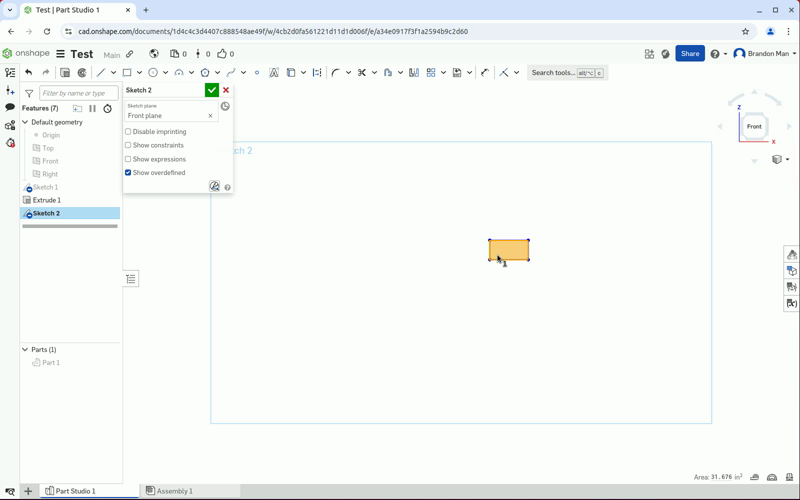
mouse_move(73, 352)
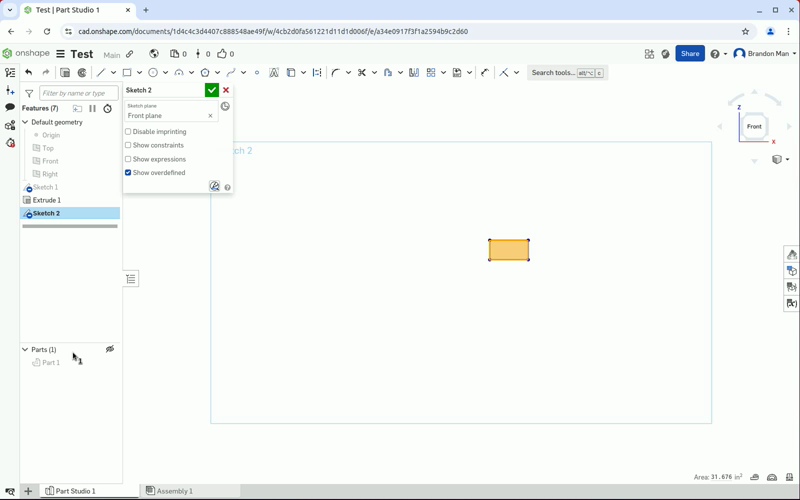
key(shift+y)
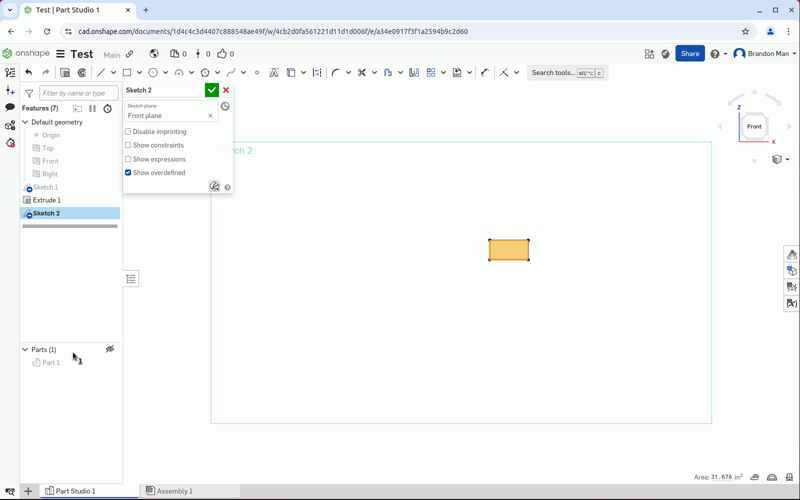
key(shift+e)
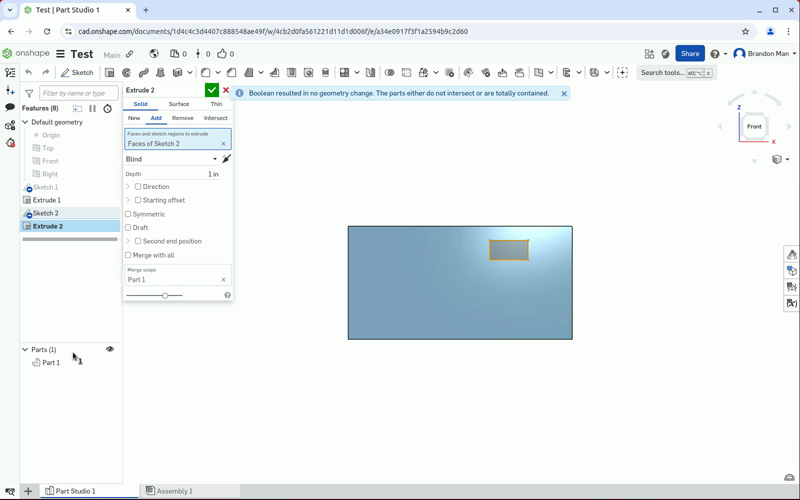
mouse_move(143, 106)
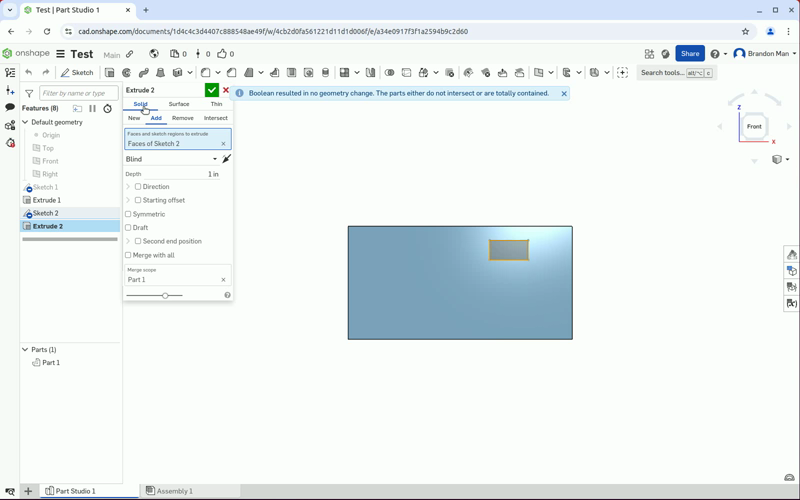
click(143, 106)
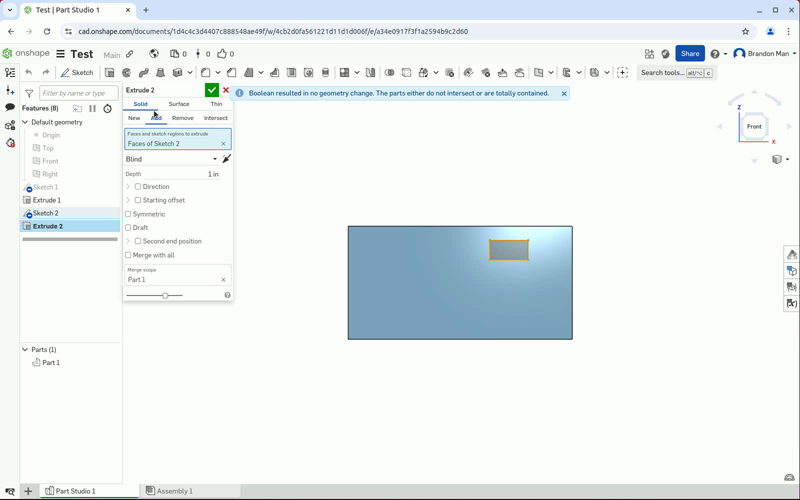
mouse_move(186, 120)
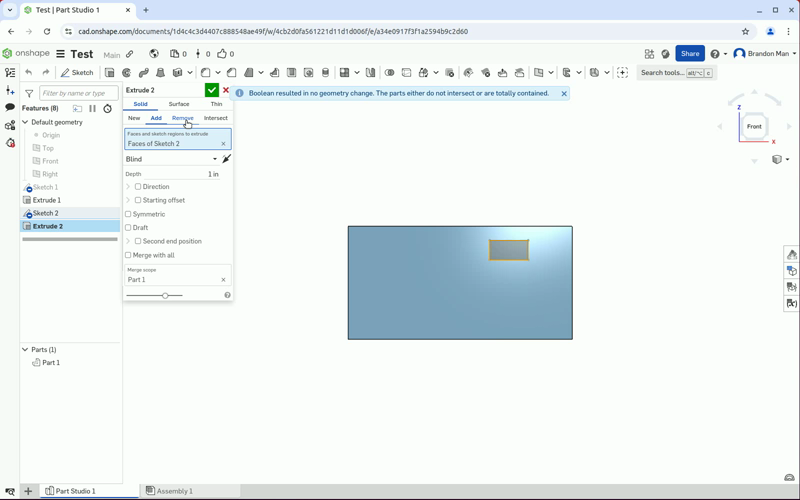
click(186, 120)
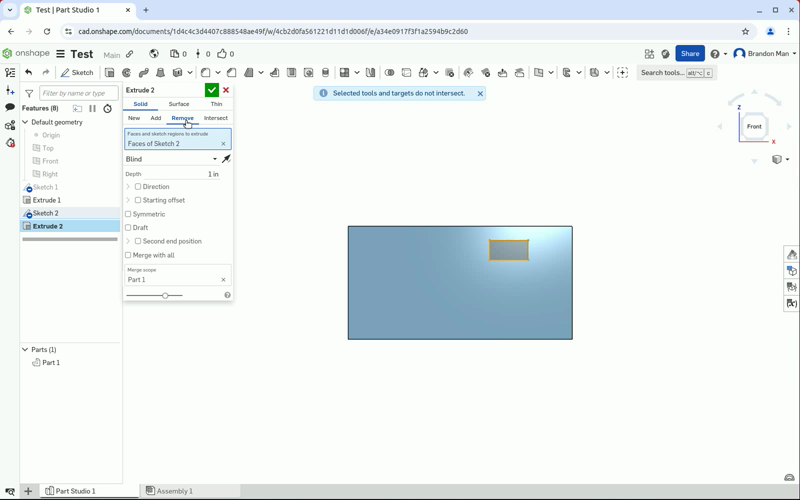
key(tab, 4)
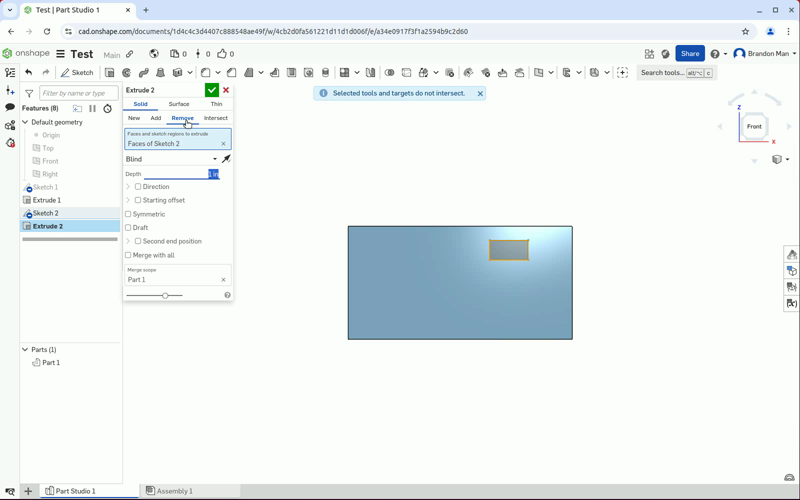
text(-30.57)
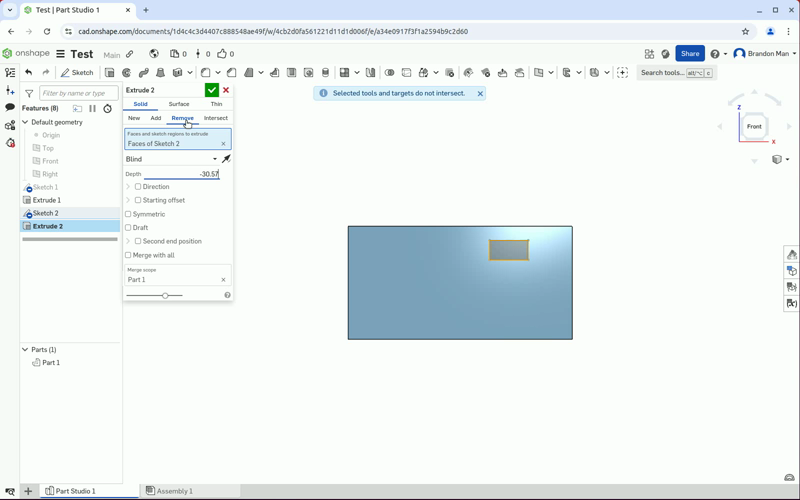
key(tab, 6)
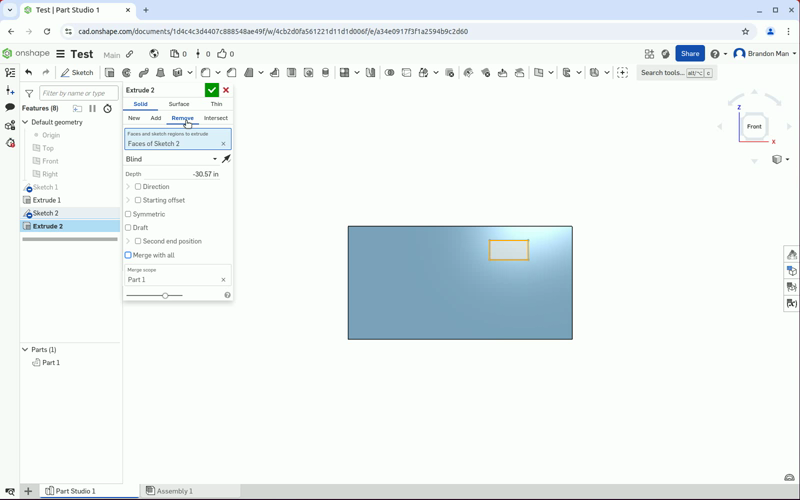
key(space)
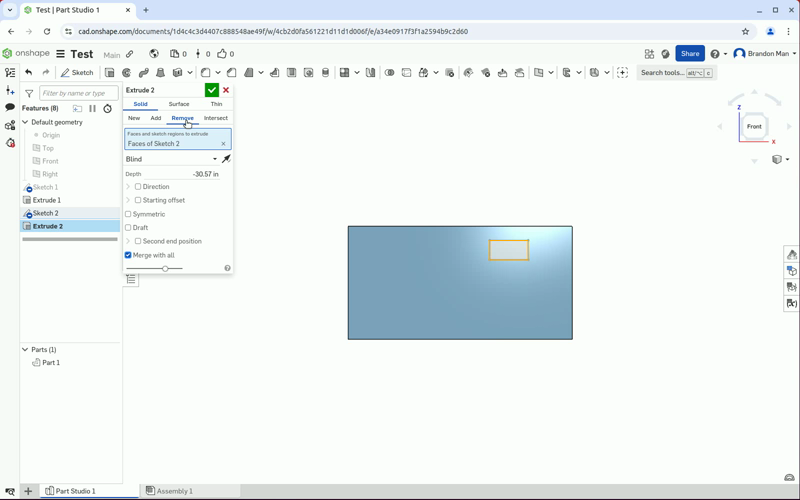
key(enter)
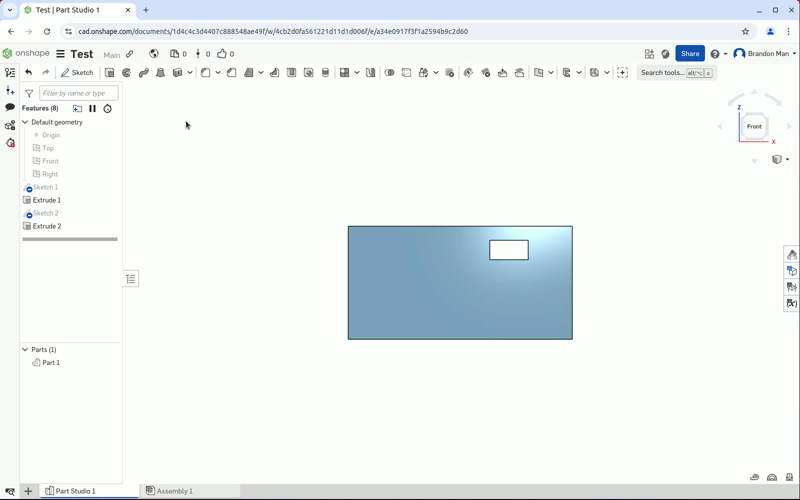
key(shift+h)
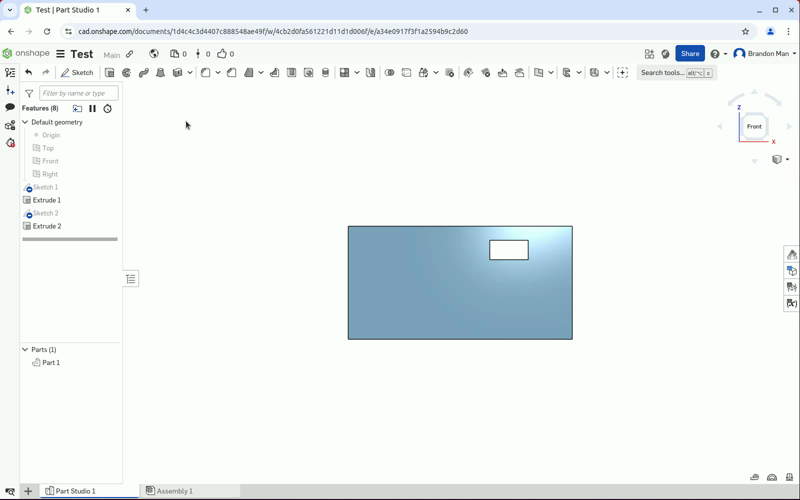
key(shift+h)
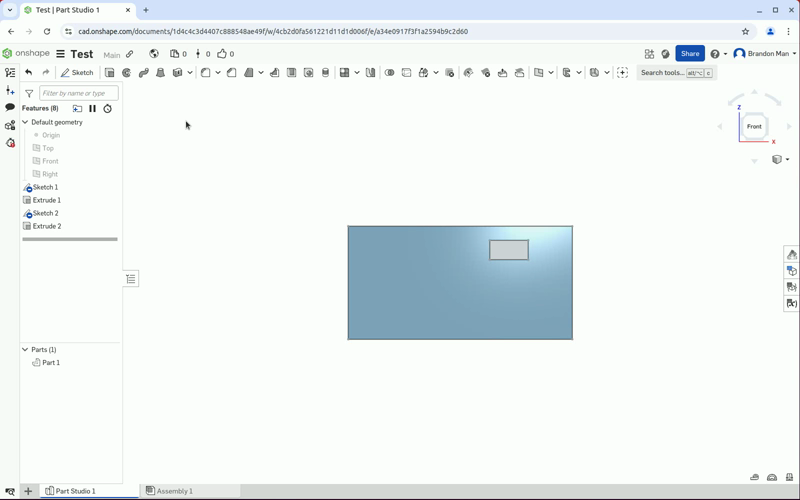
key(shift+7)
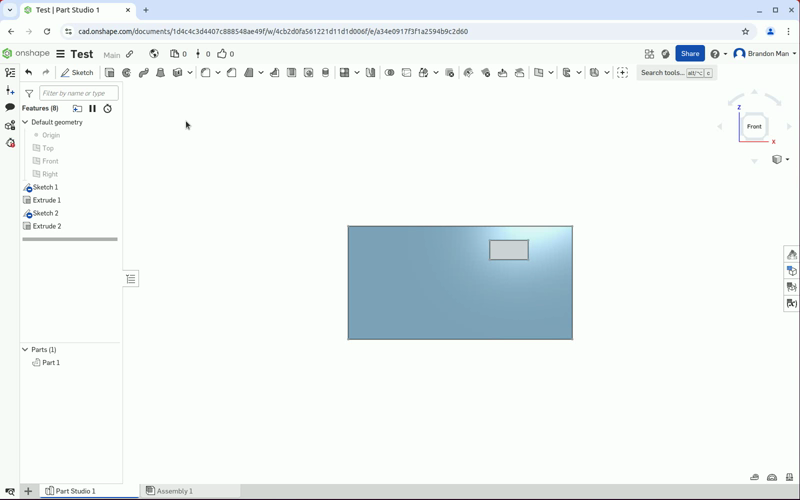
key(left, 2)
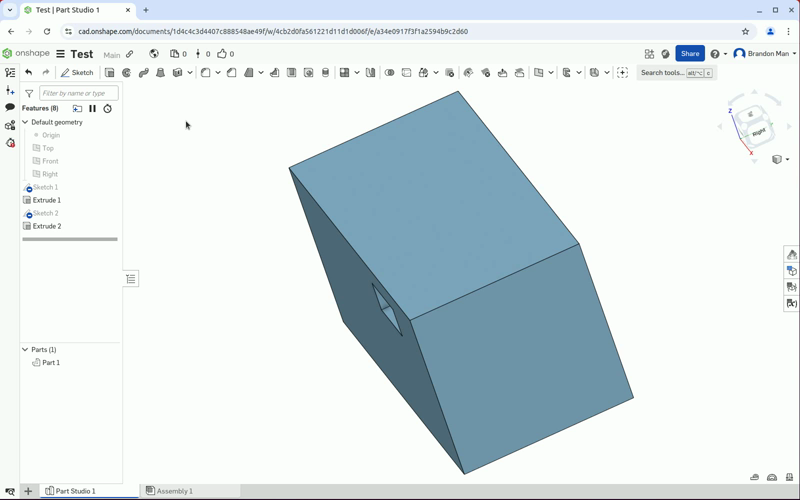
key(down, 2)
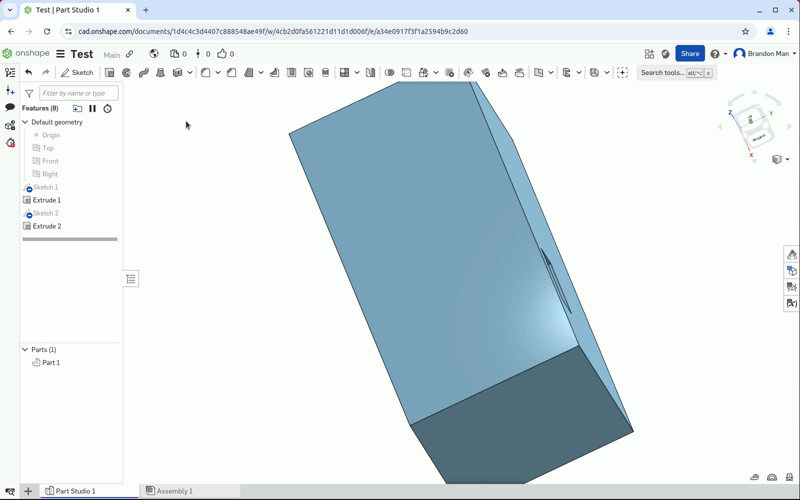
key(up, 2)
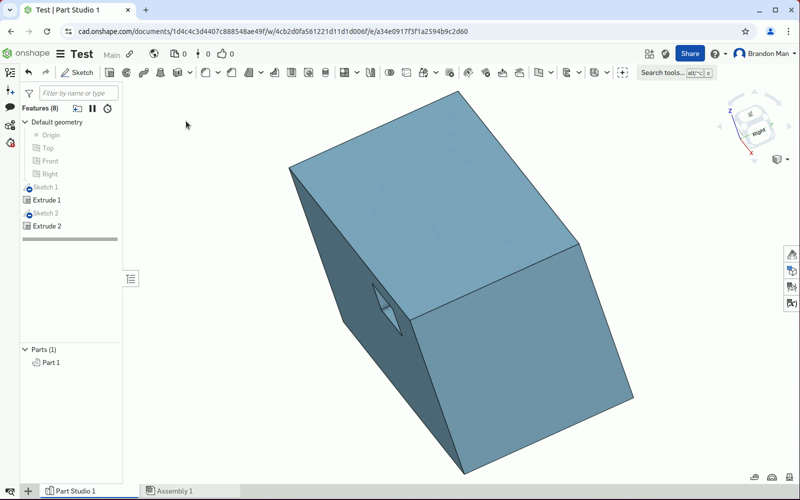
key(right, 2)
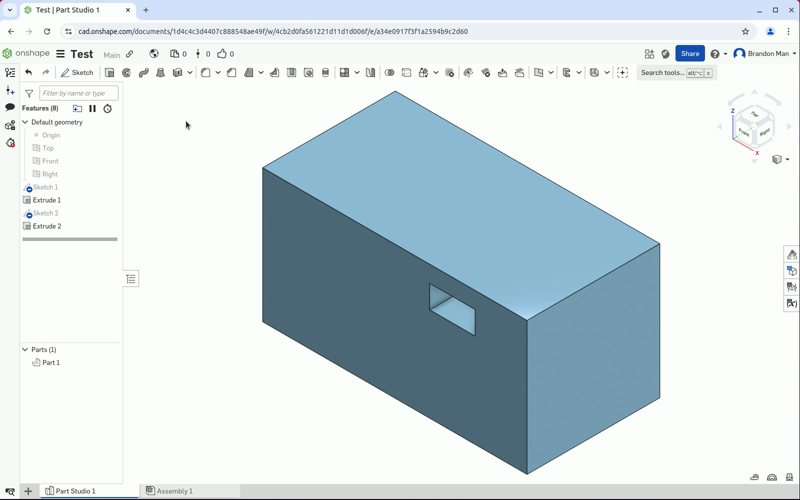
mouse_move(73, 189)
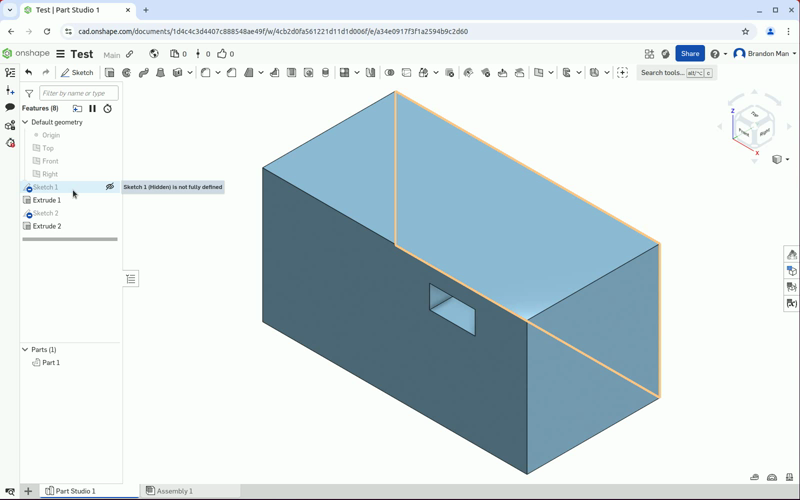
click(73, 189)